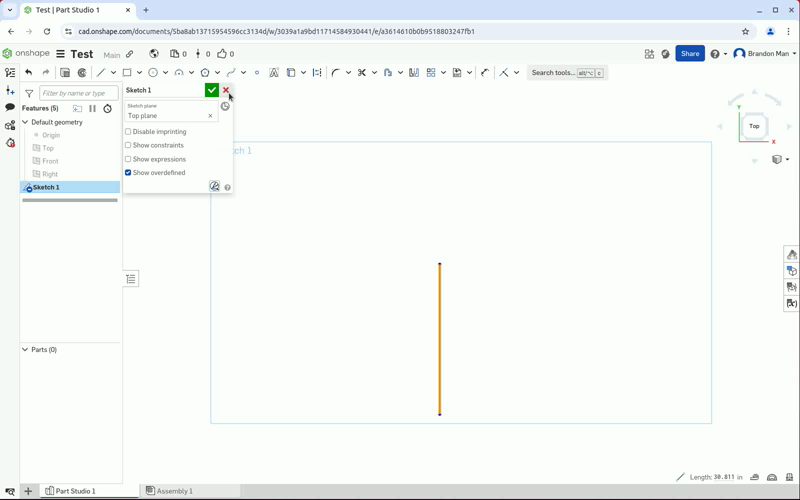
key(shift+h)
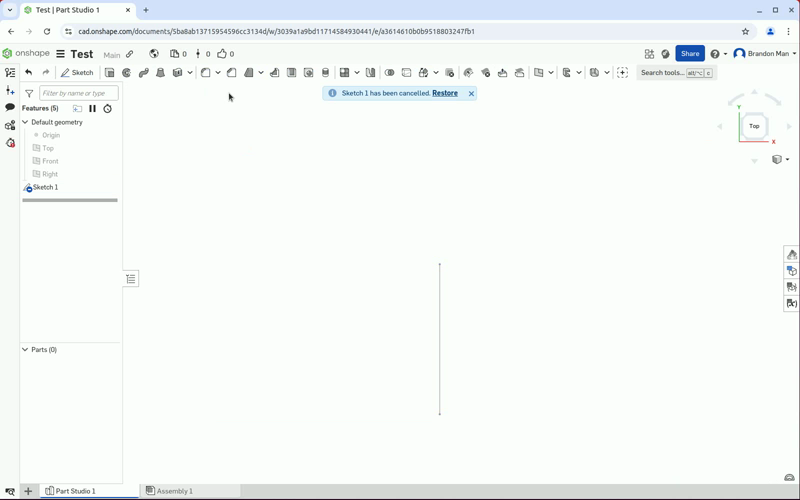
key(shift+s)
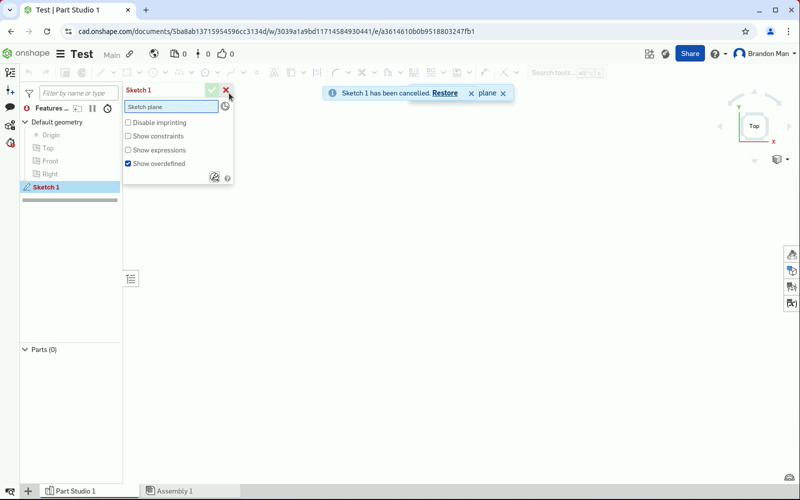
mouse_move(73, 150)
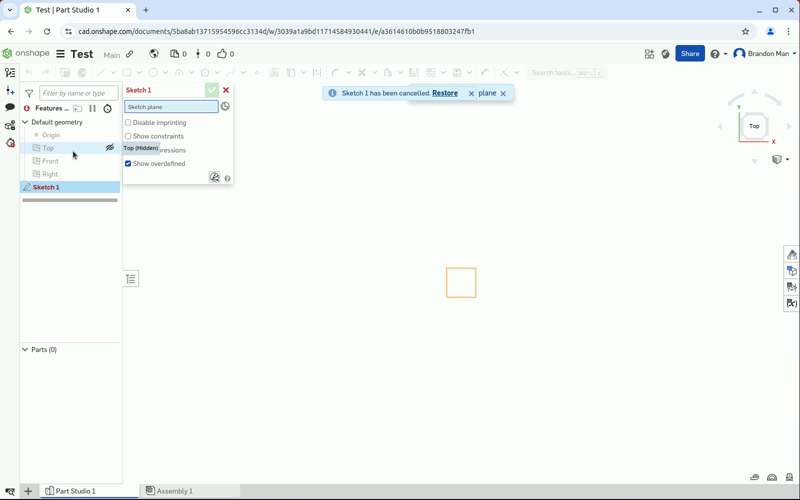
click(73, 150)
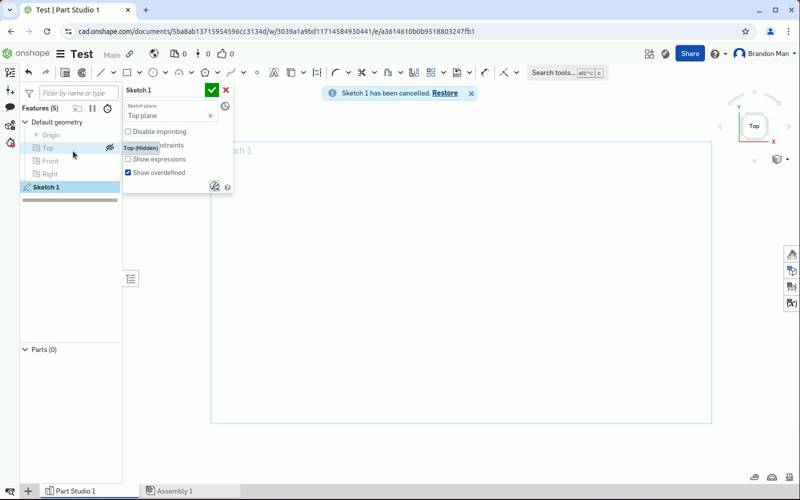
mouse_move(73, 352)
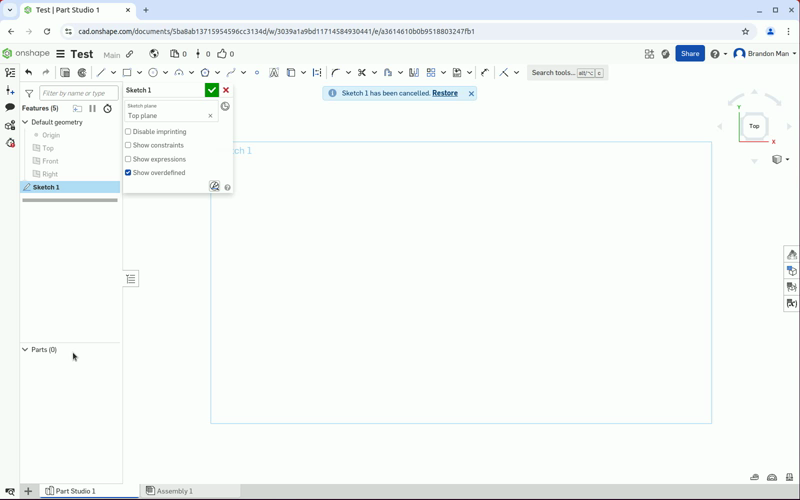
key(y)
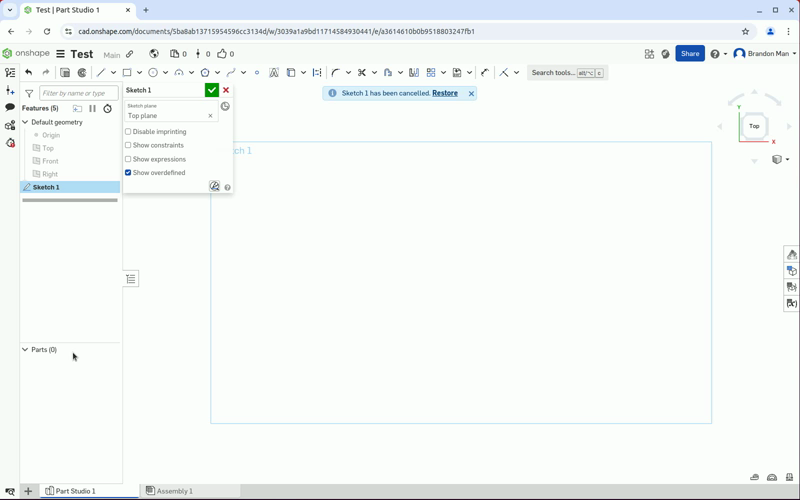
key(l)
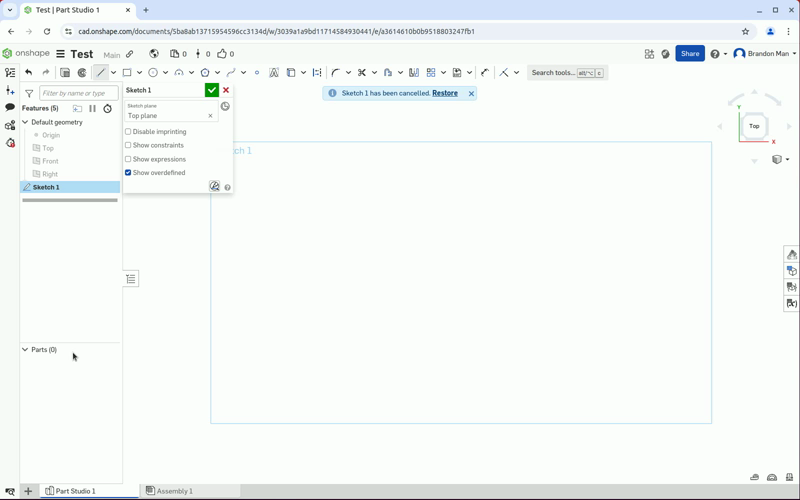
key_down(shift)
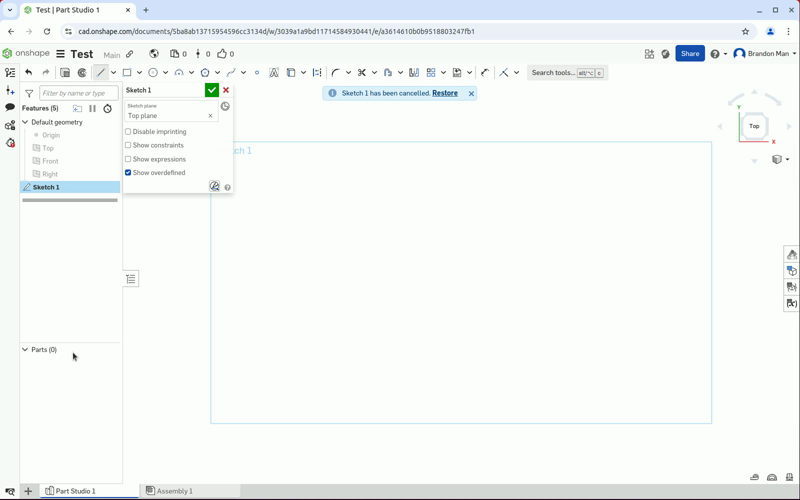
mouse_move(460, 282)
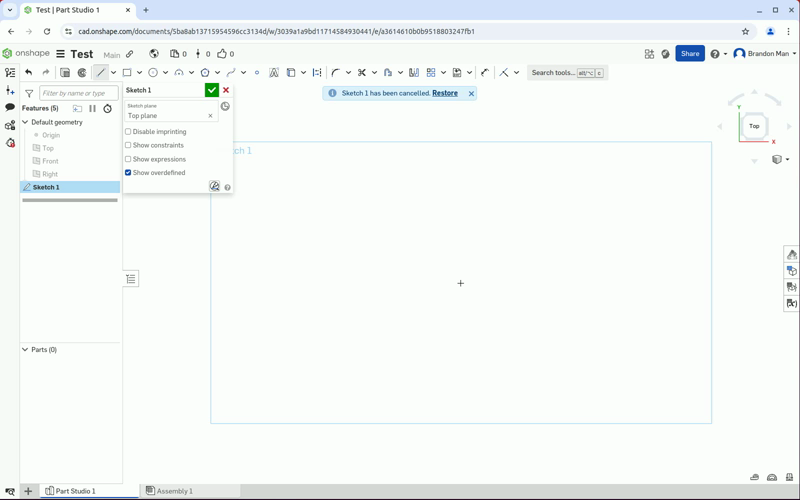
click(460, 282)
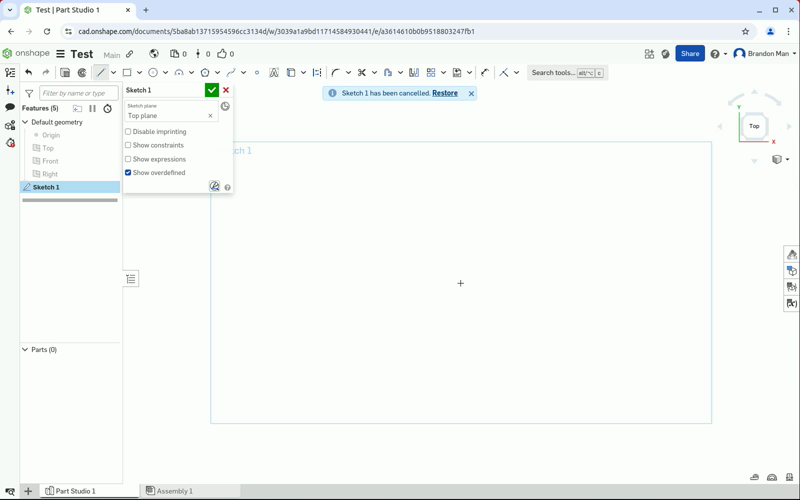
key_up(shift)
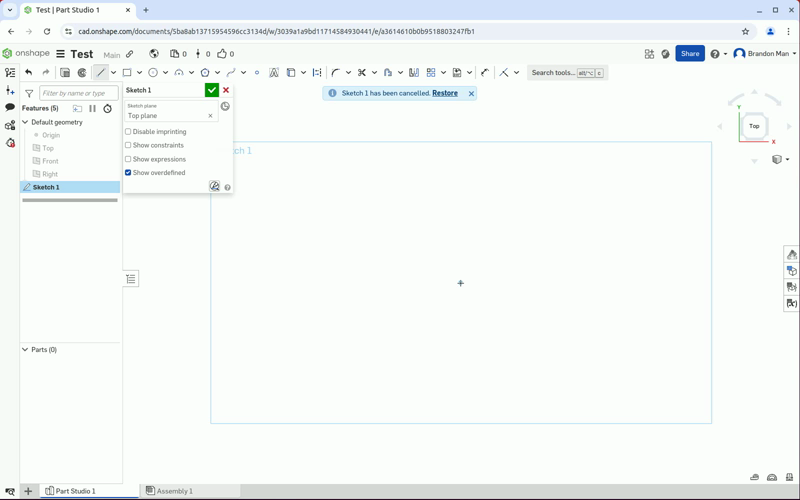
key_down(shift)
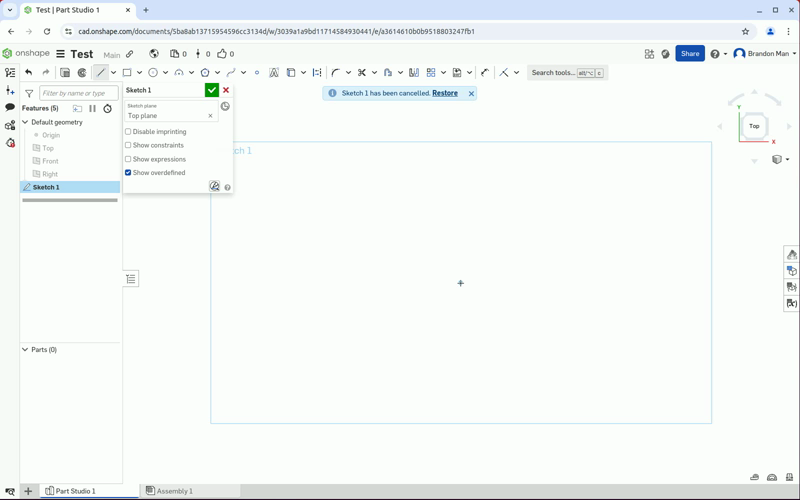
mouse_move(490, 282)
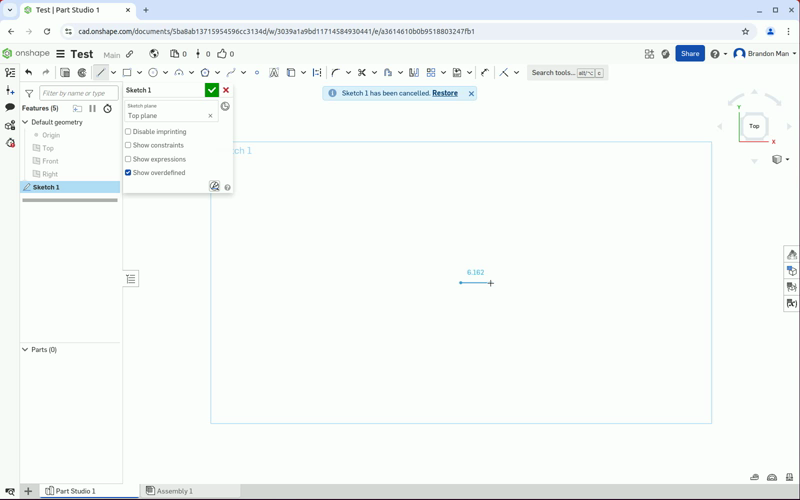
mouse_move(498, 282)
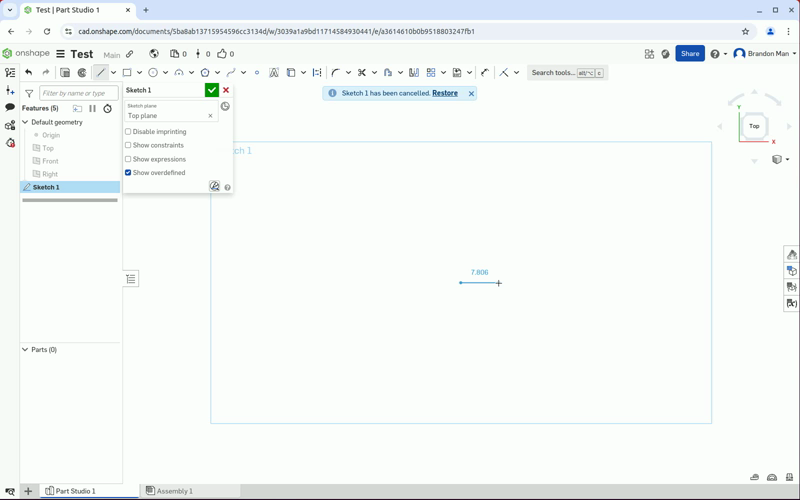
click(498, 282)
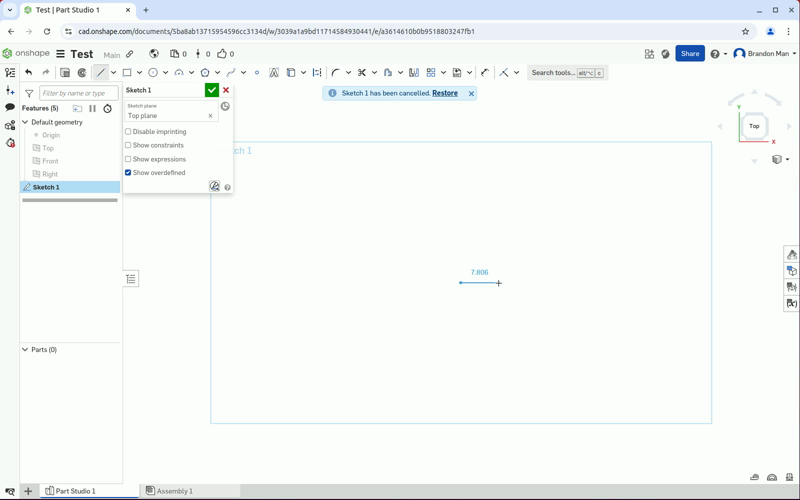
key_up(shift)
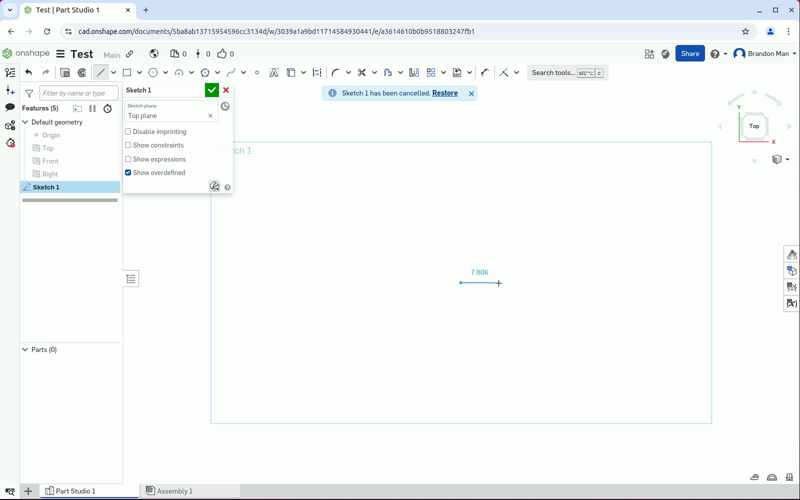
key_down(shift)
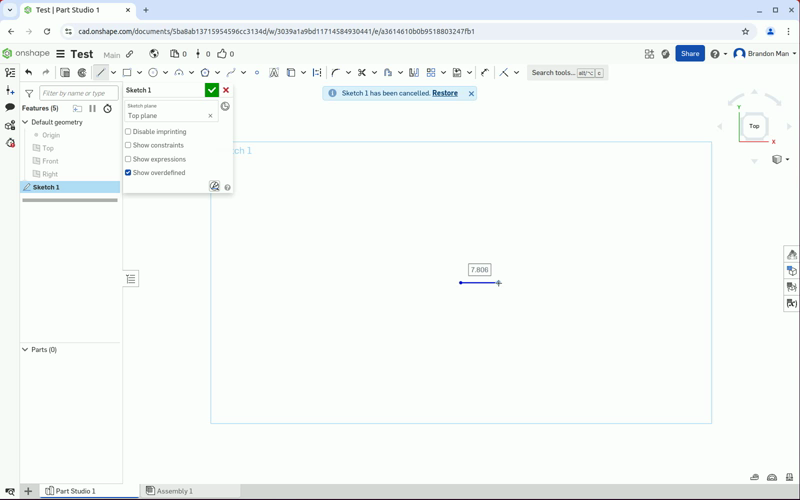
mouse_move(498, 207)
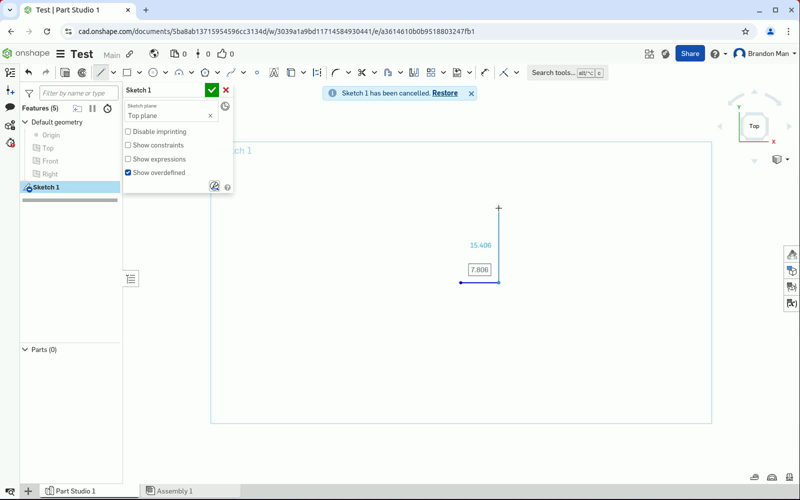
click(498, 207)
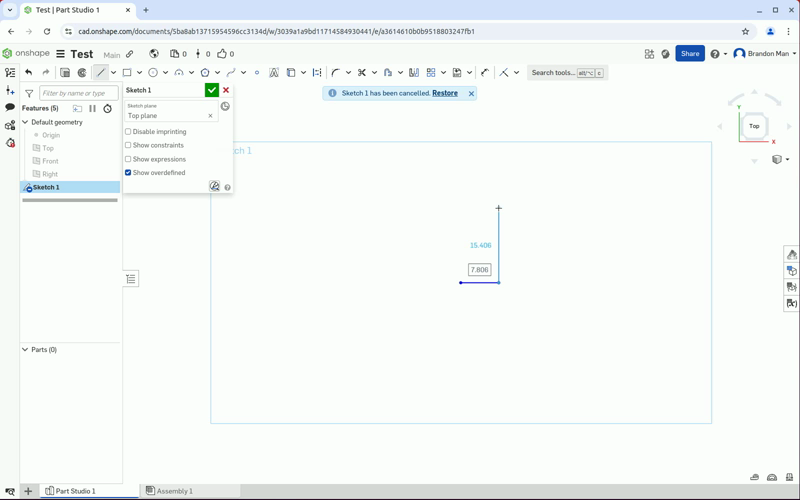
key_up(shift)
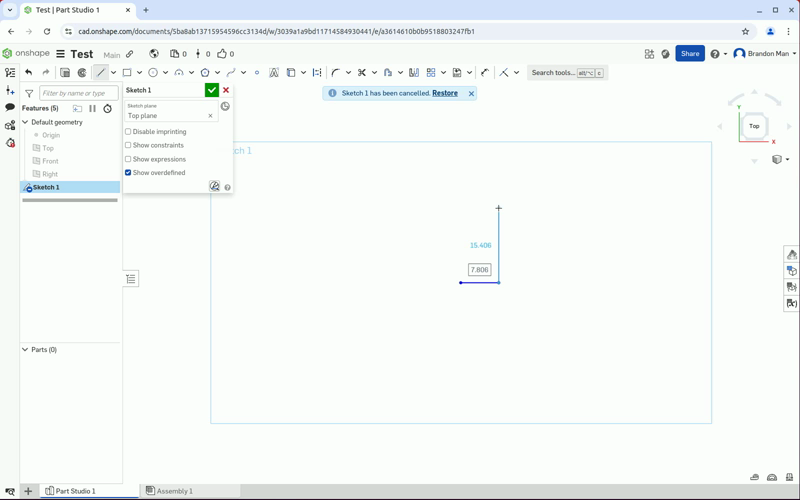
key_down(shift)
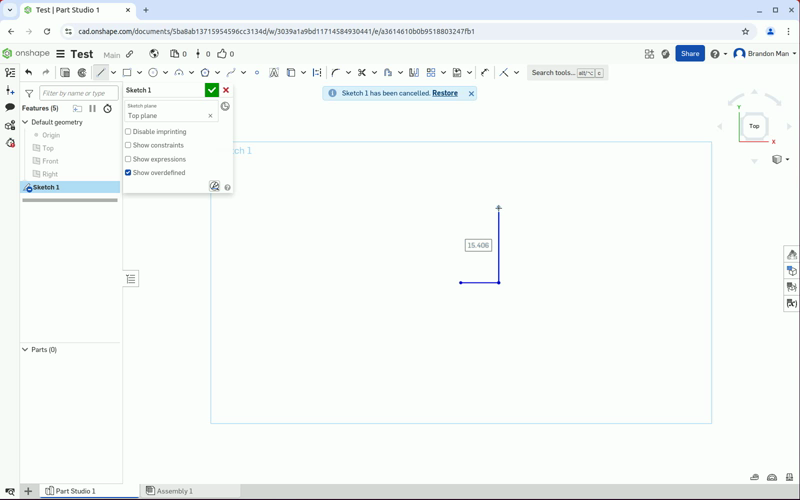
mouse_move(528, 207)
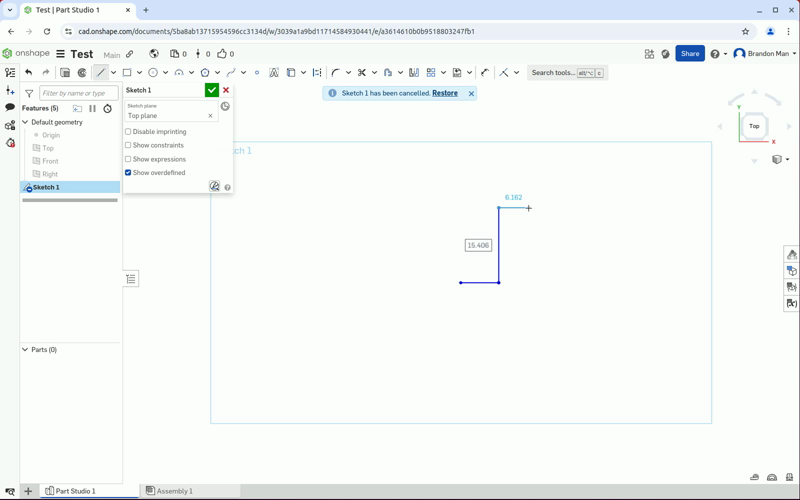
mouse_move(460, 207)
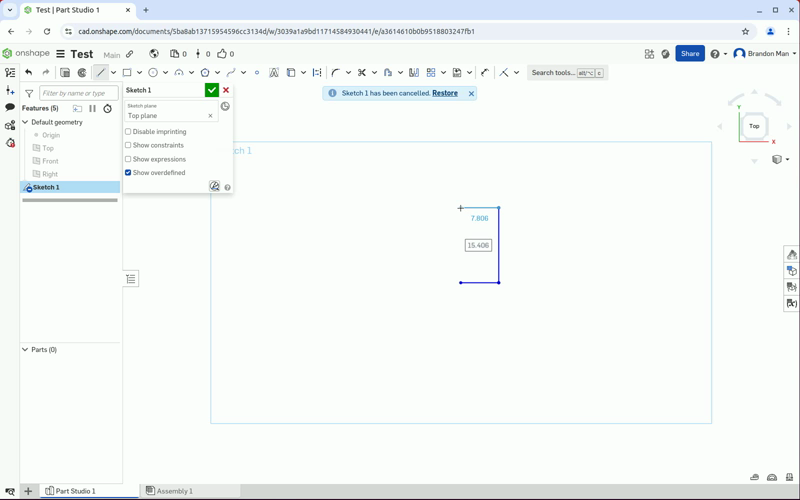
click(460, 207)
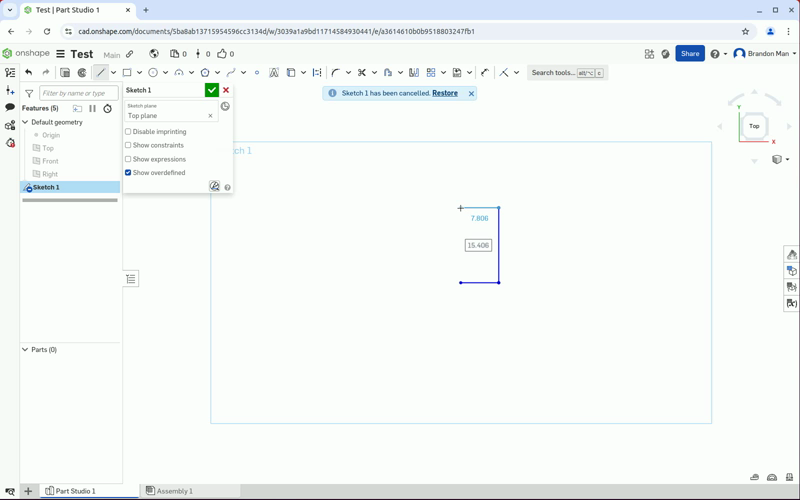
key_up(shift)
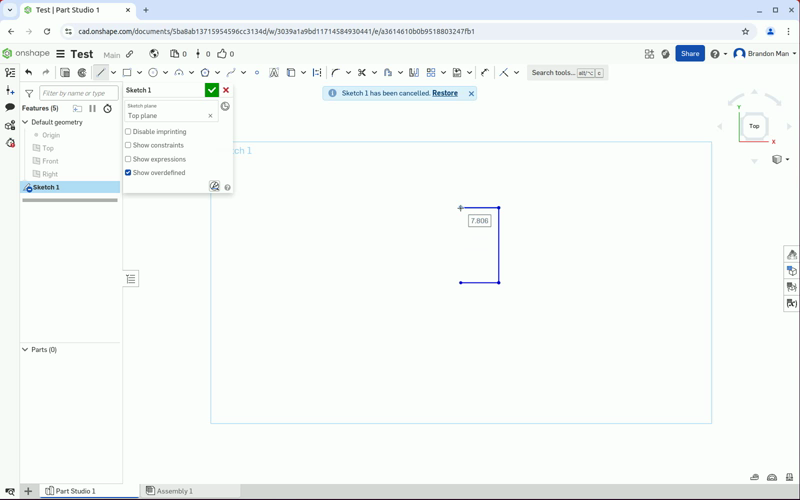
key_down(shift)
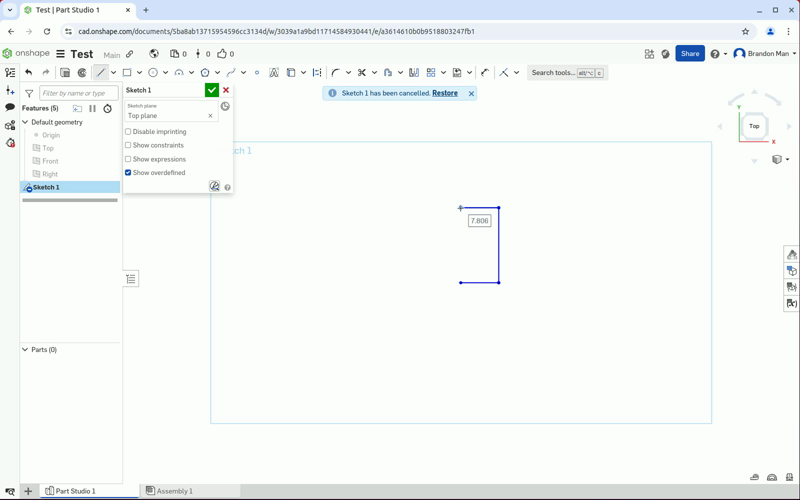
mouse_move(460, 282)
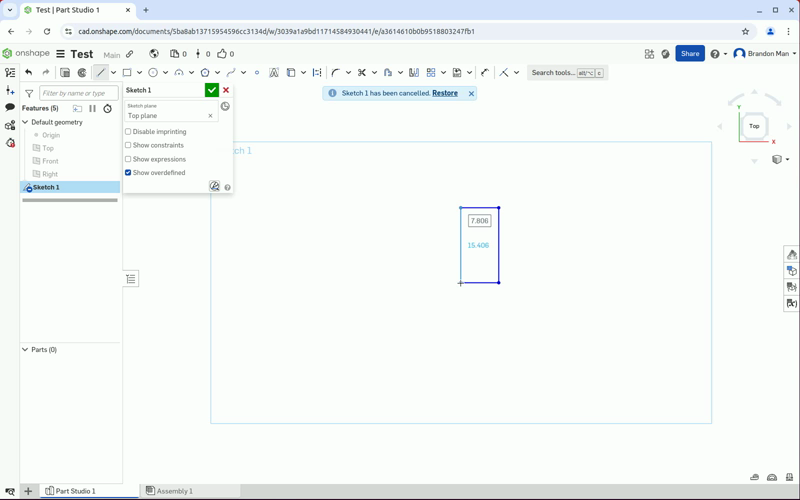
key_up(shift)
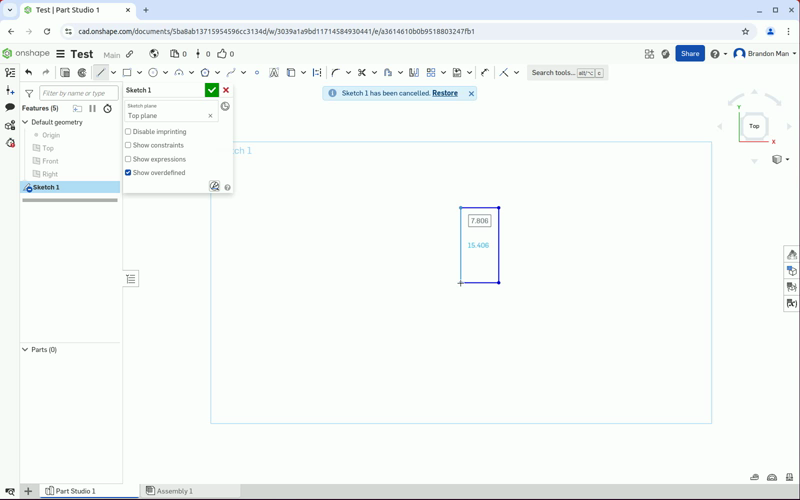
click(460, 282)
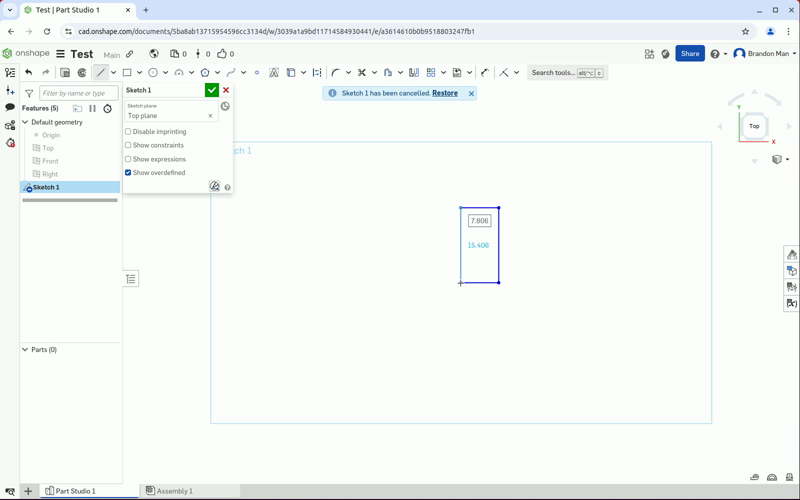
key(esc)
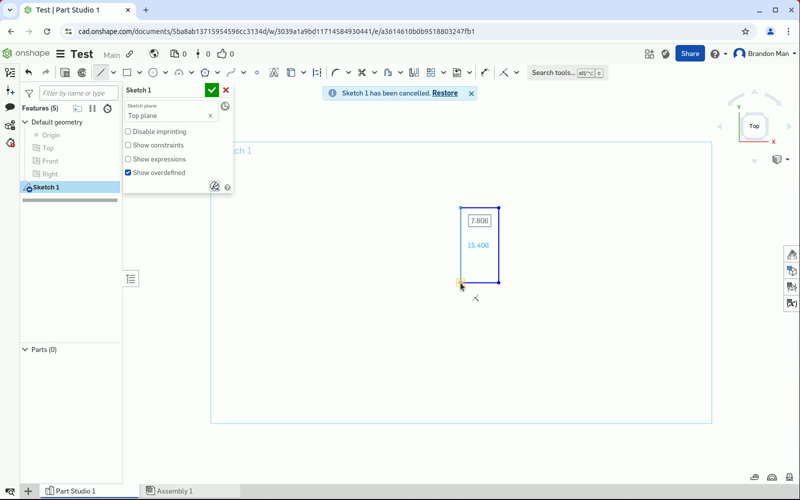
mouse_move(476, 265)
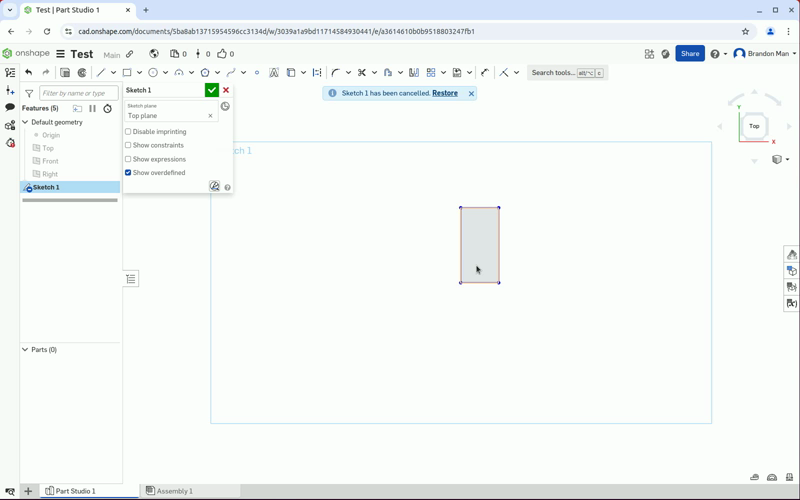
click(476, 265)
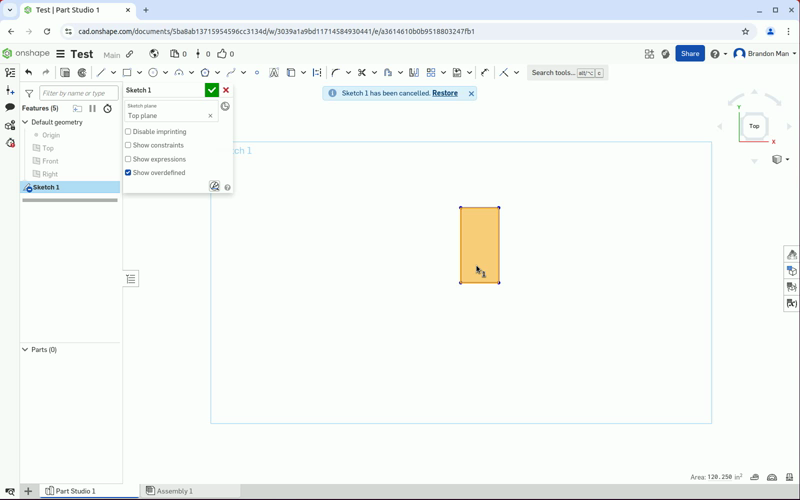
mouse_move(73, 352)
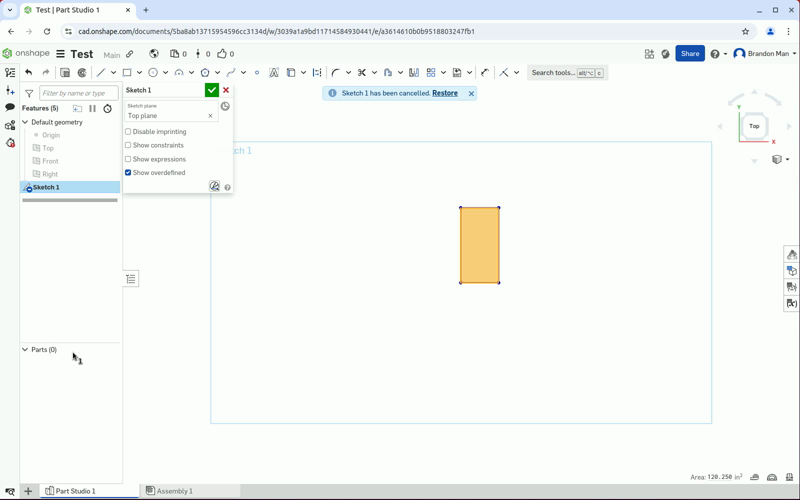
key(shift+y)
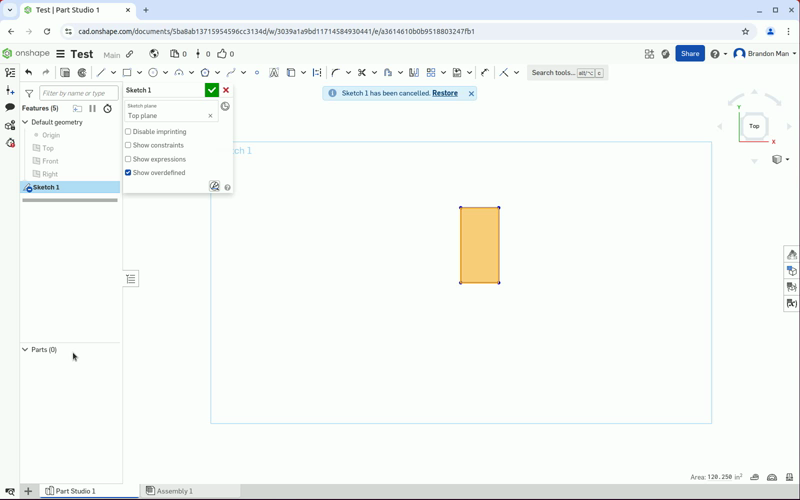
key(shift+e)
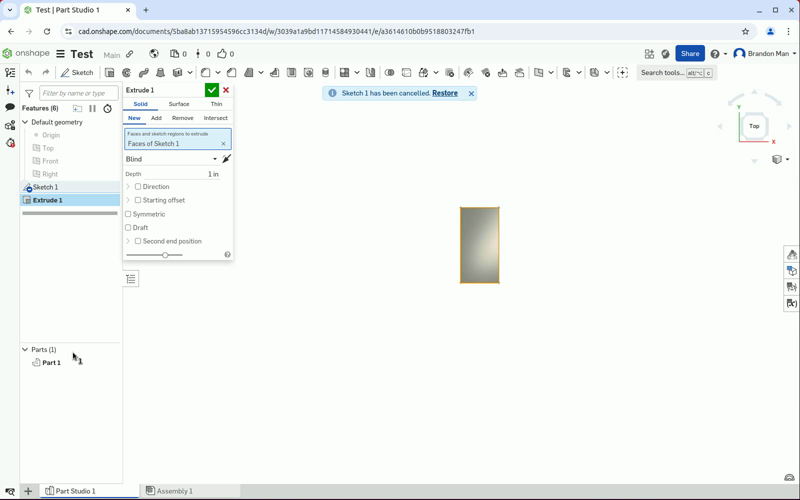
mouse_move(143, 106)
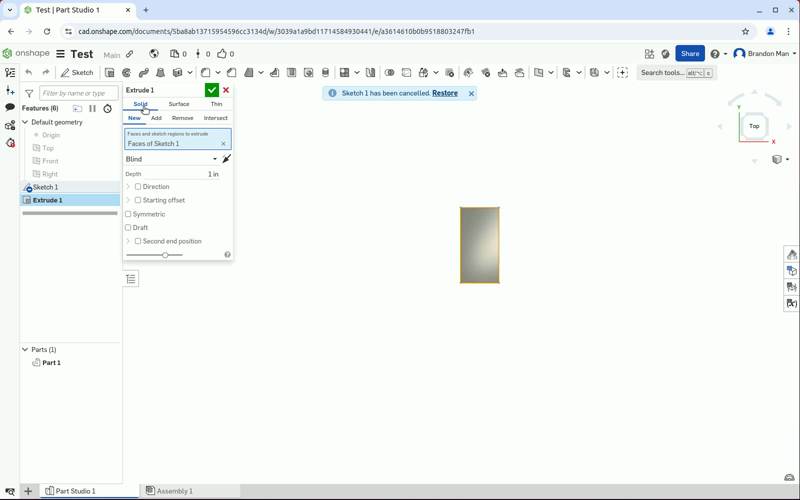
click(143, 106)
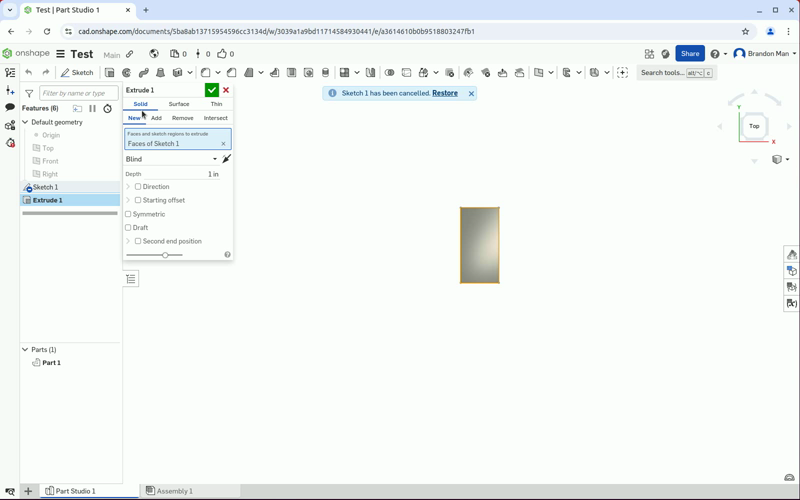
mouse_move(137, 120)
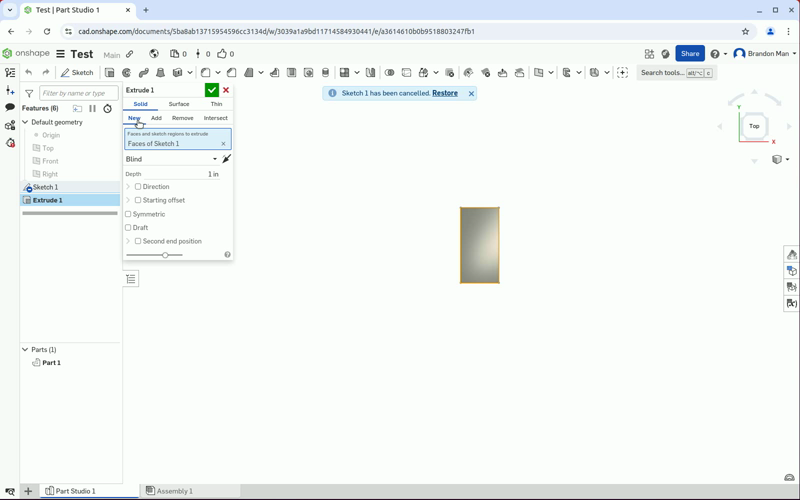
click(137, 120)
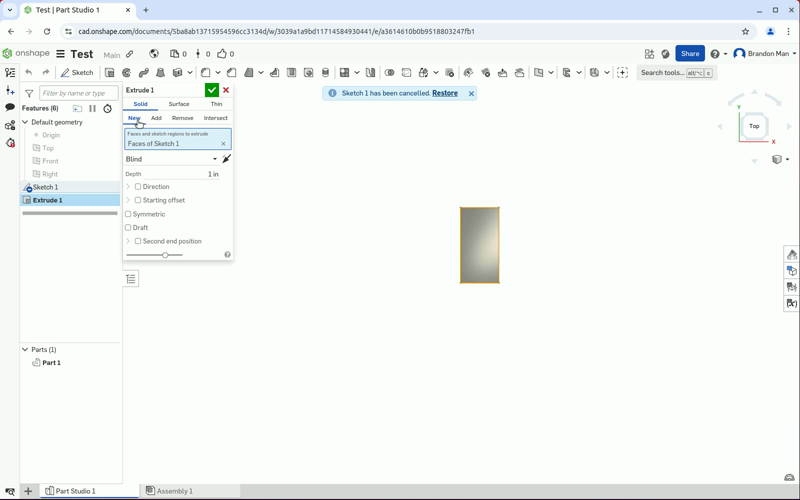
key(tab, 4)
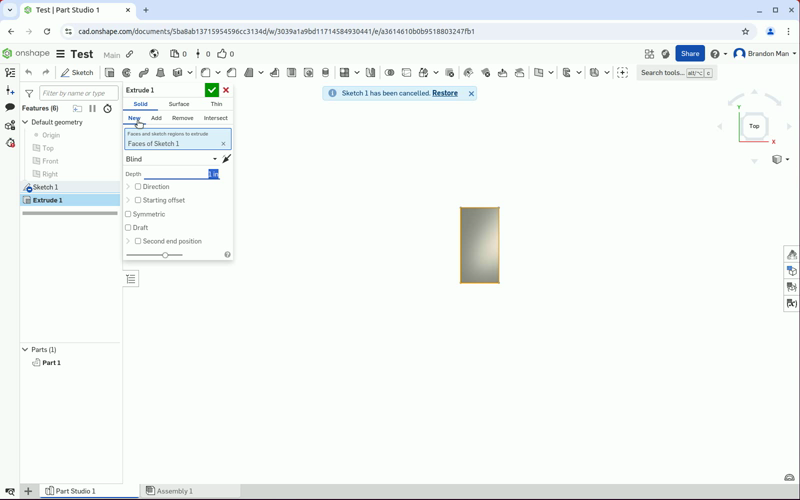
text(11.554)
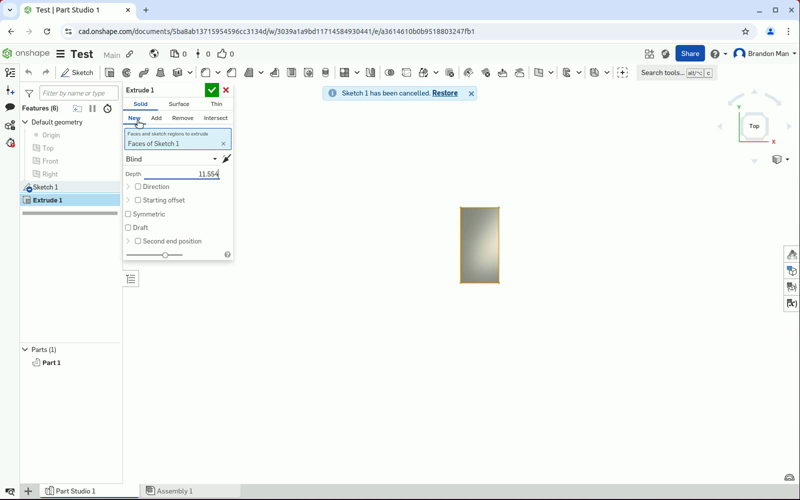
key(enter)
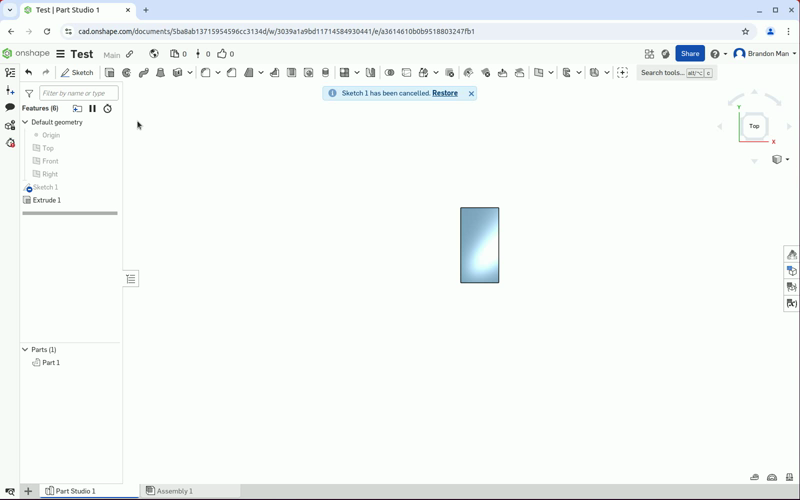
key(shift+h)
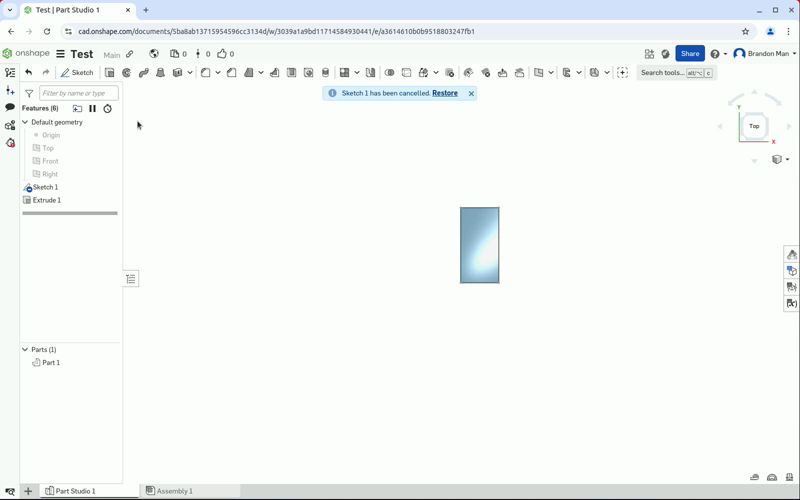
key(shift+h)
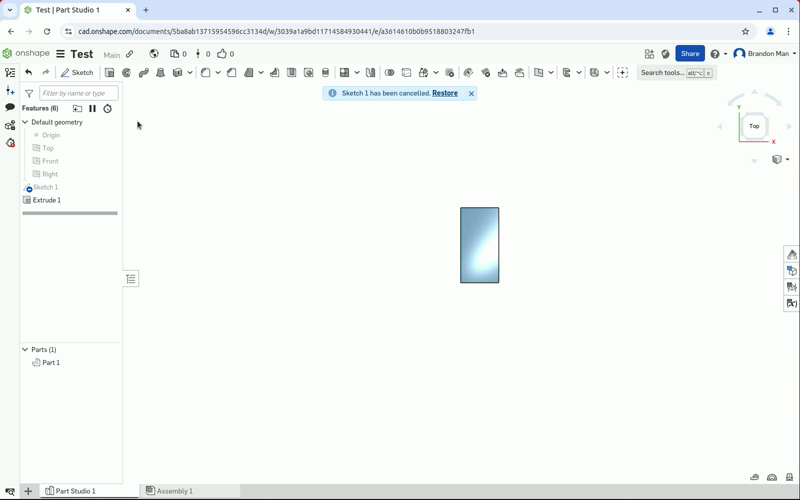
mouse_move(73, 189)
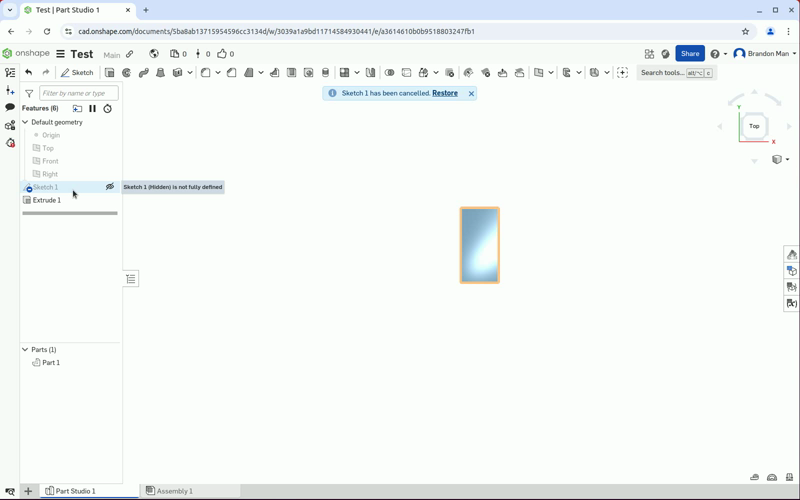
click(73, 189)
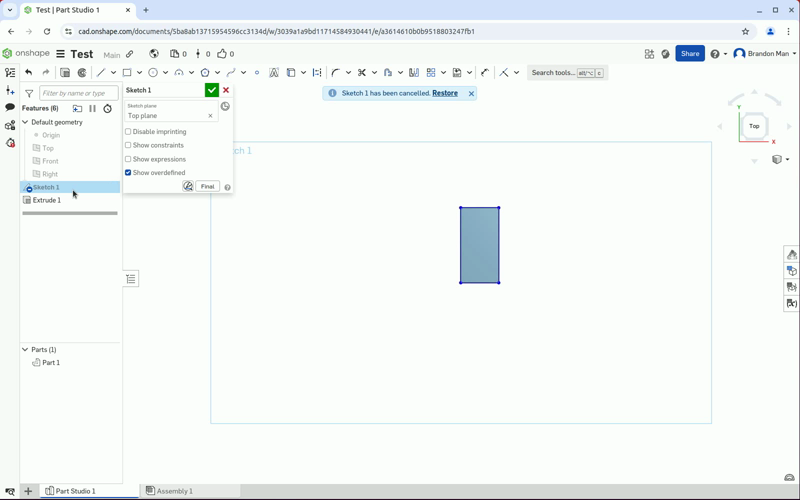
mouse_move(229, 92)
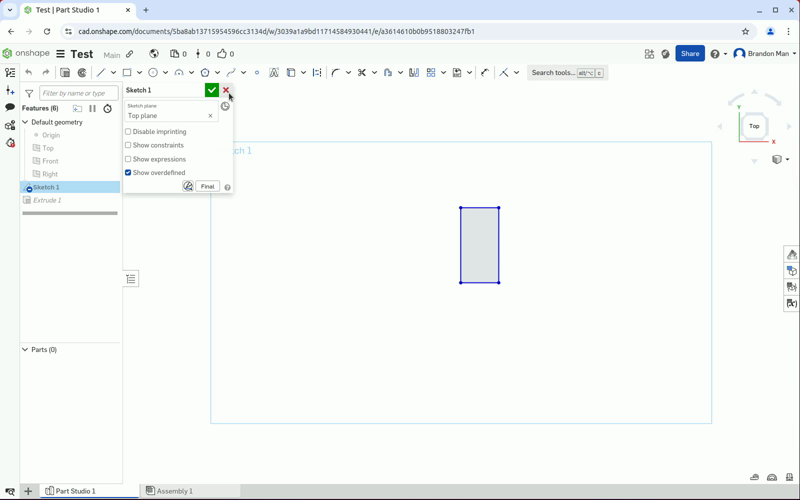
click(229, 92)
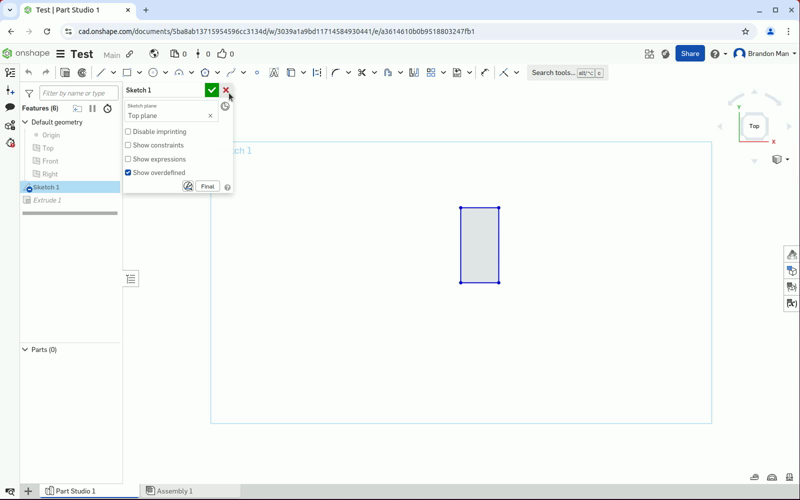
key(shift+s)
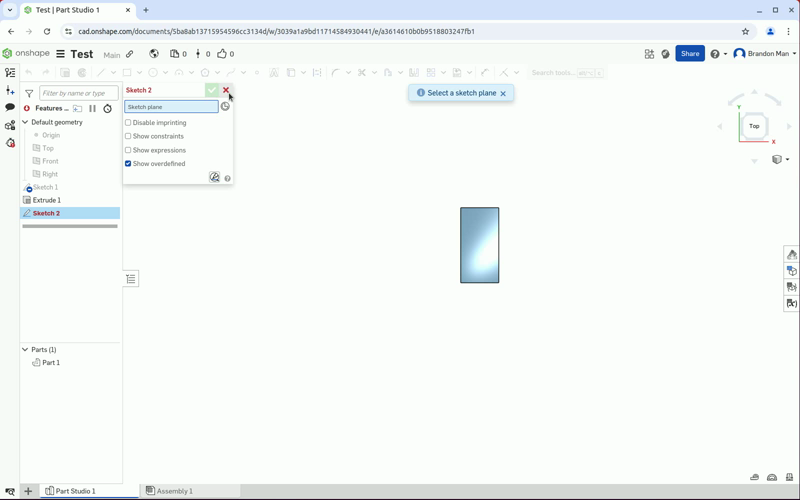
mouse_move(73, 150)
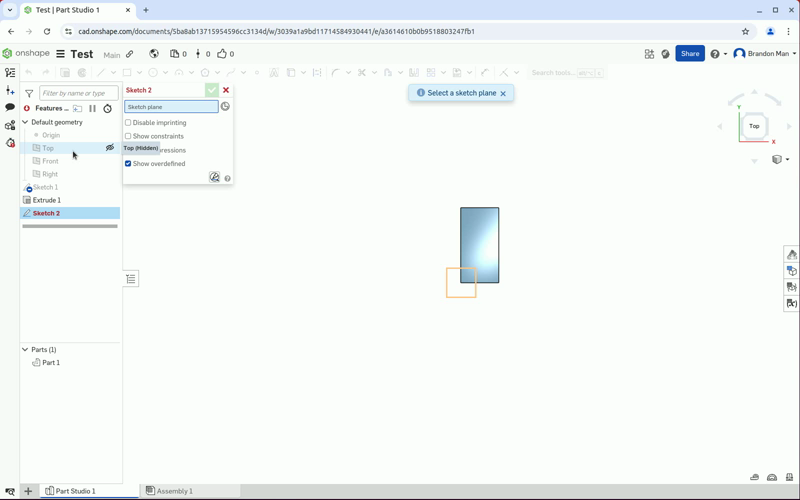
click(73, 150)
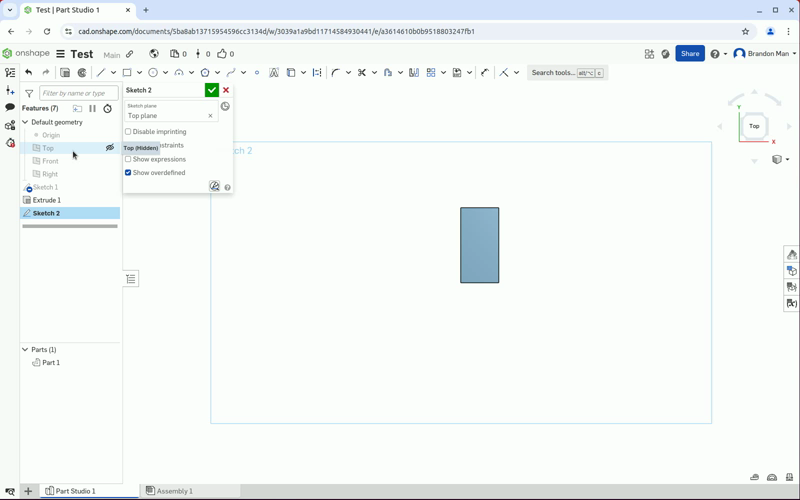
mouse_move(73, 352)
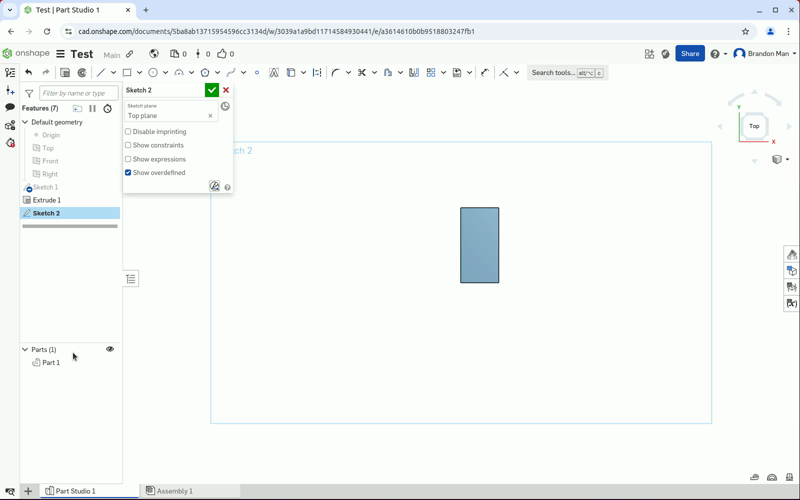
key(y)
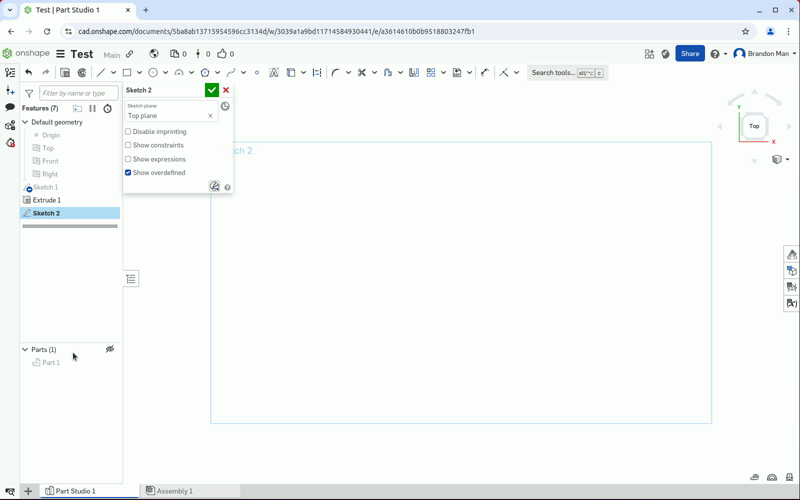
key(l)
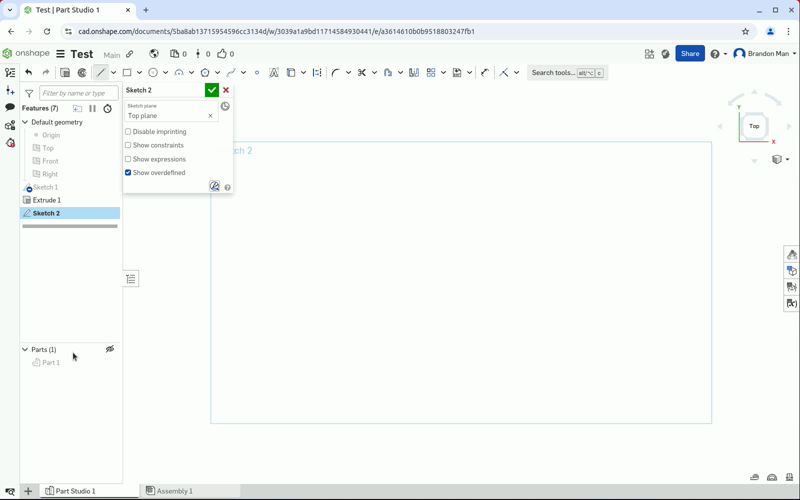
key_down(shift)
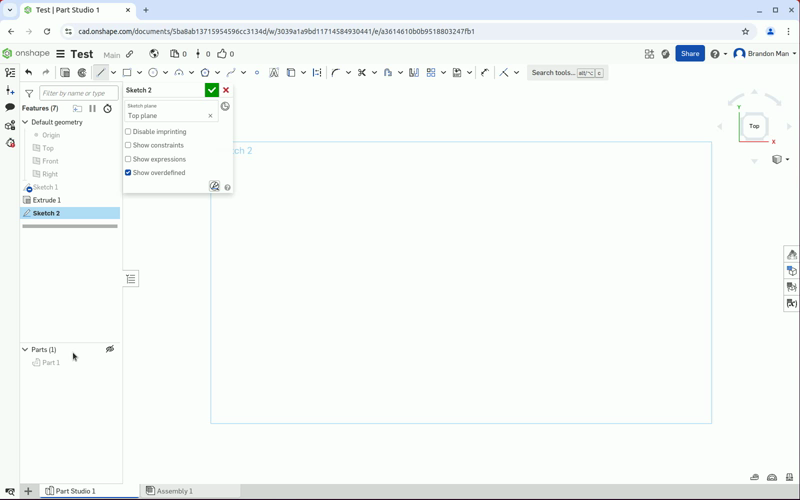
mouse_move(498, 282)
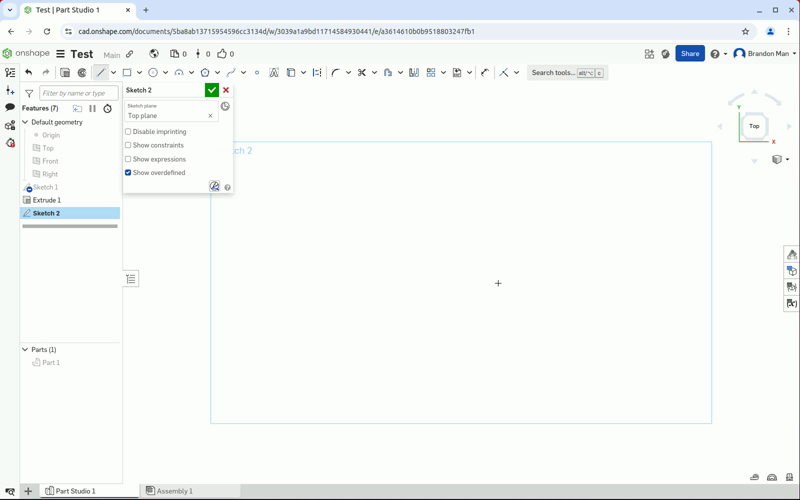
click(498, 282)
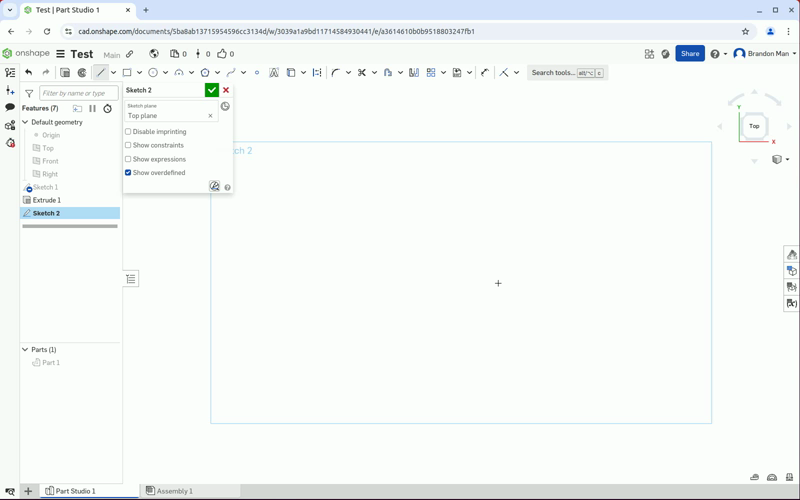
key_up(shift)
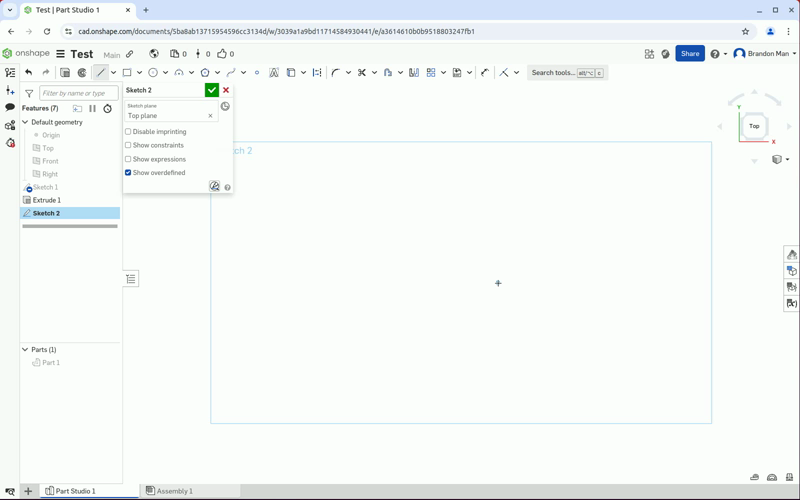
key_down(shift)
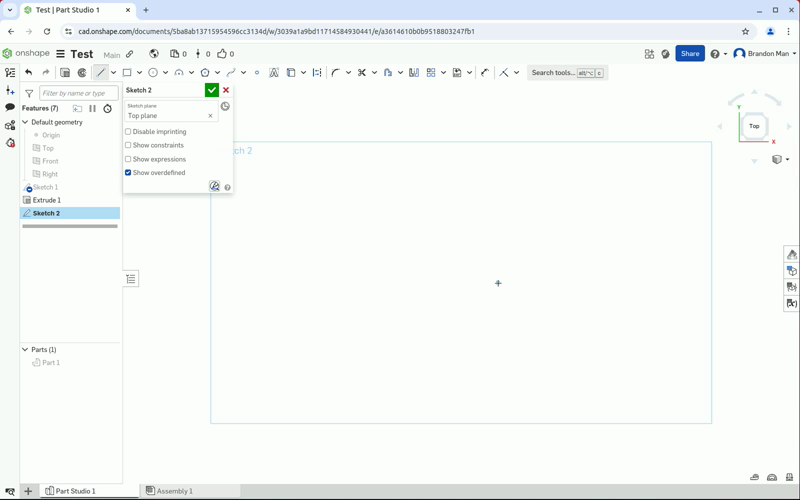
mouse_move(573, 282)
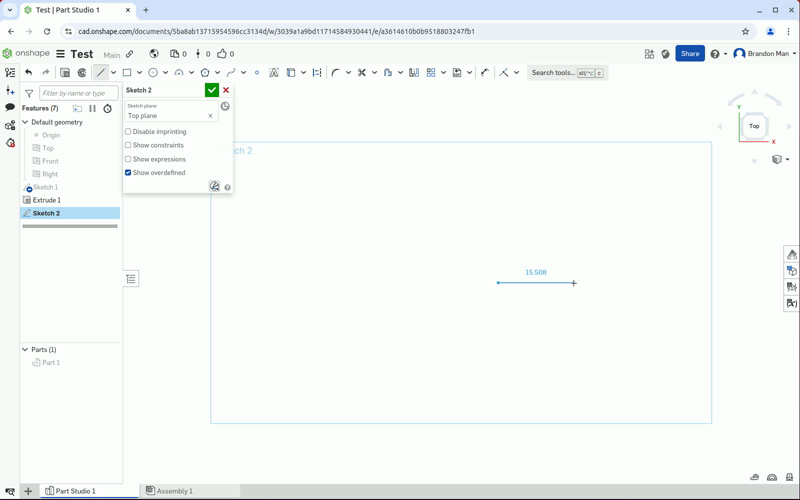
click(573, 282)
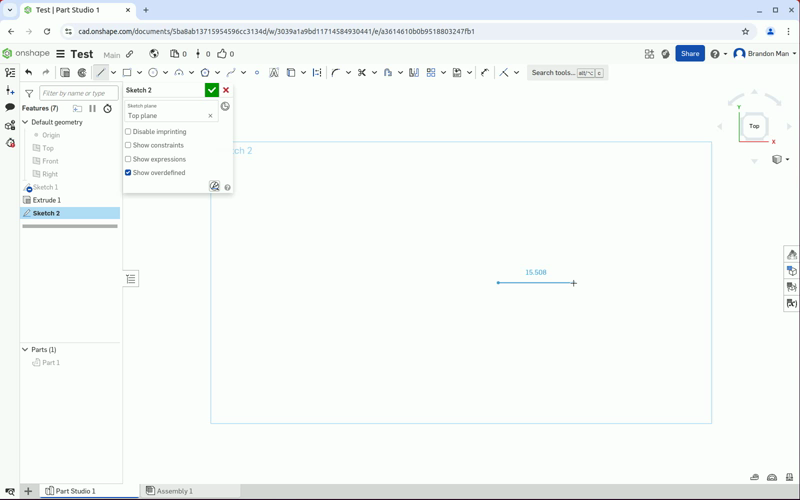
key_up(shift)
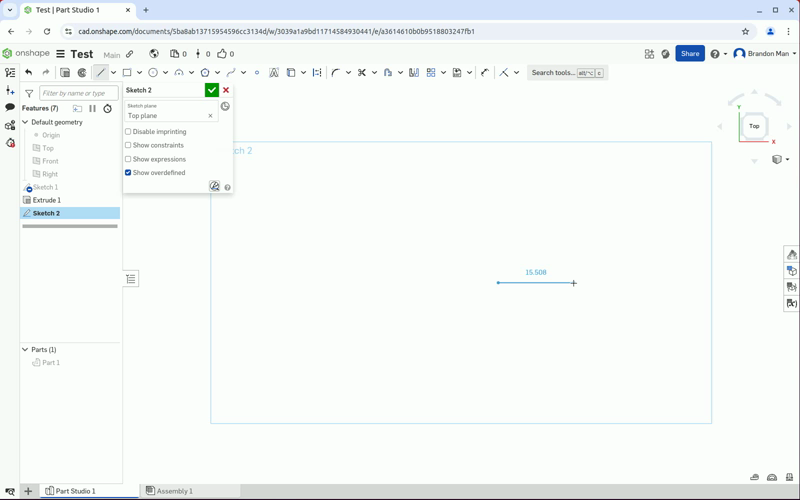
key_down(shift)
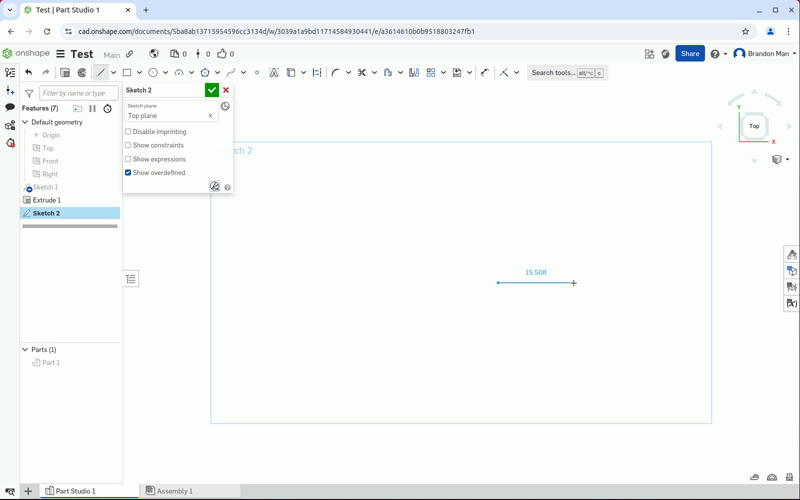
mouse_move(573, 207)
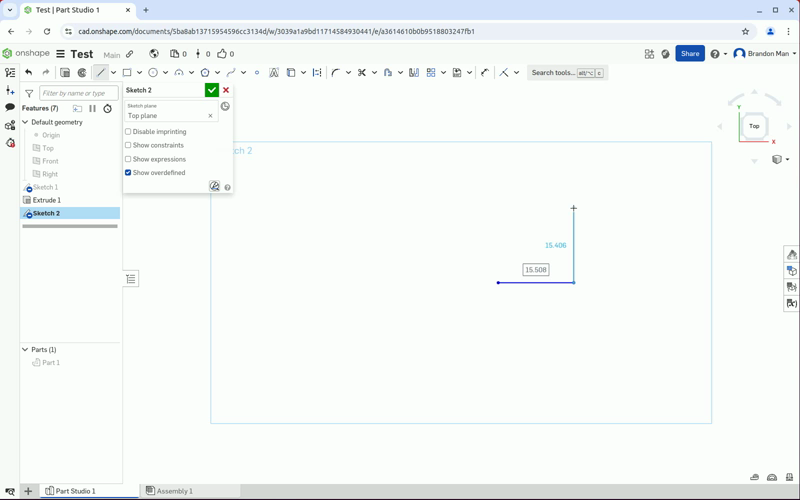
click(573, 207)
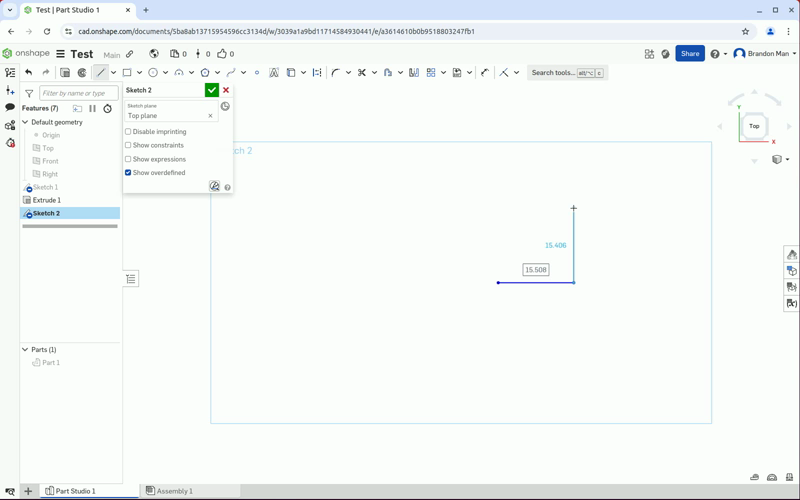
key_up(shift)
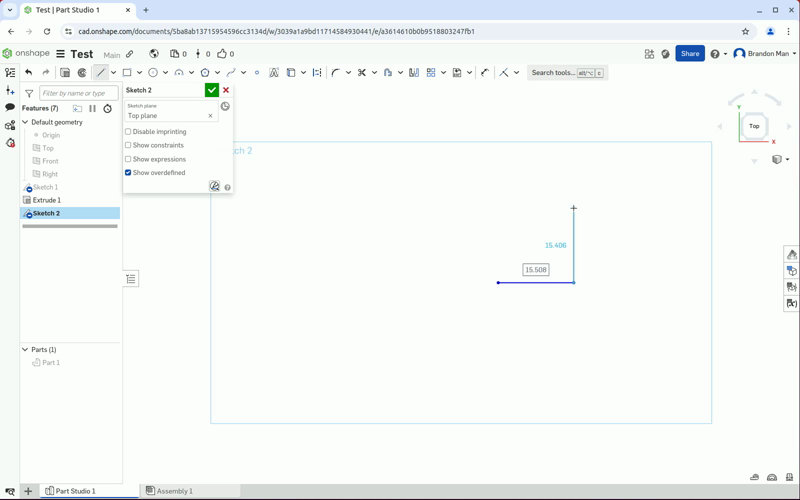
key_down(shift)
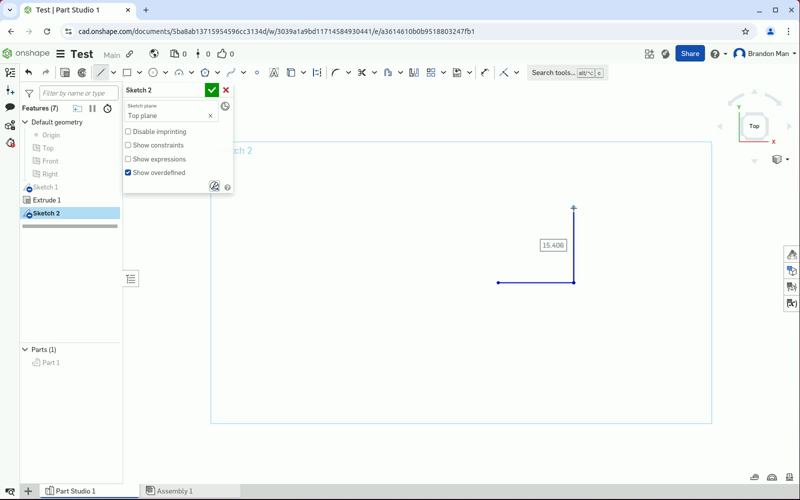
mouse_move(498, 207)
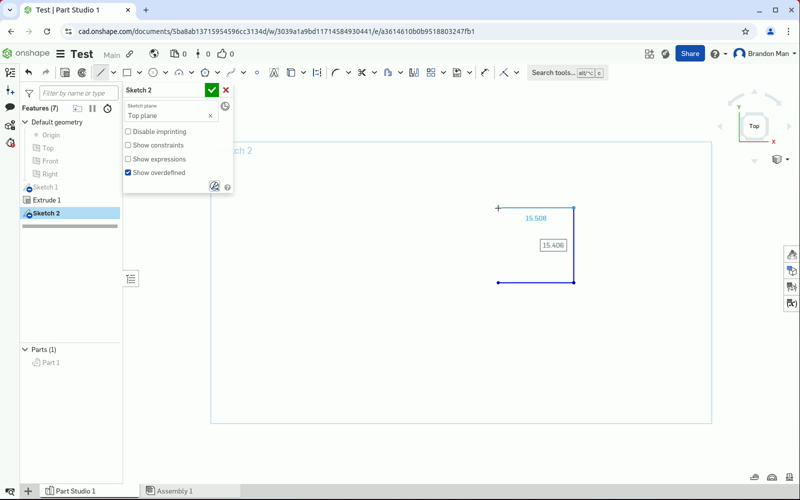
click(498, 207)
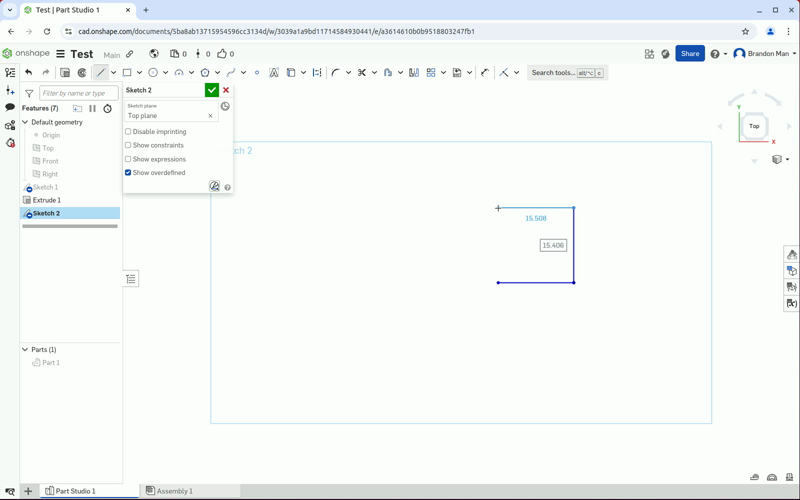
key_up(shift)
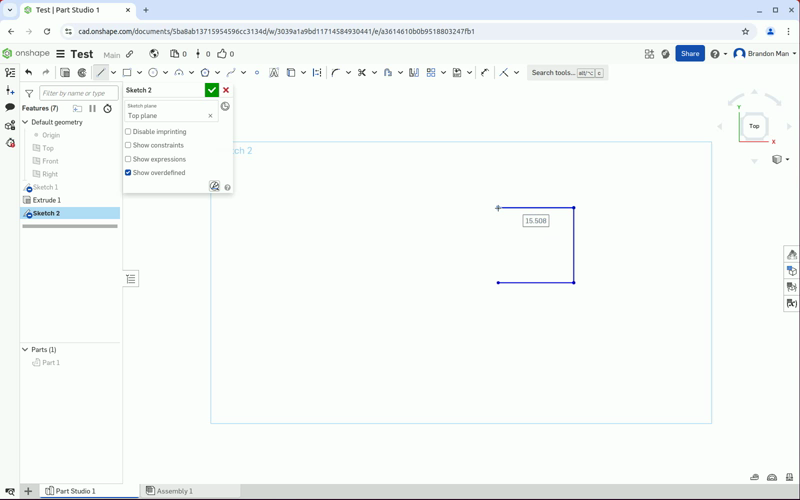
key_down(shift)
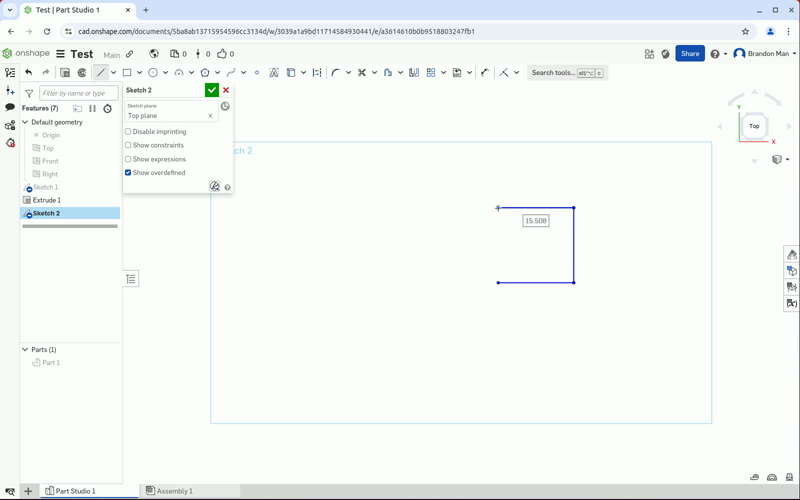
mouse_move(498, 282)
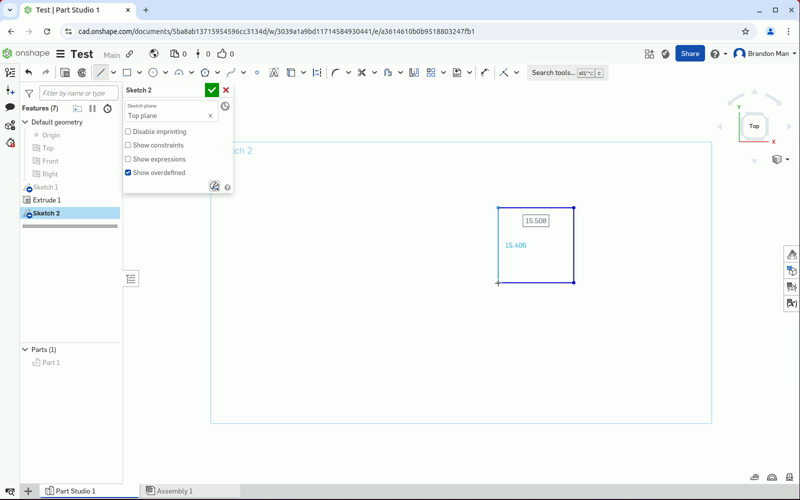
key_up(shift)
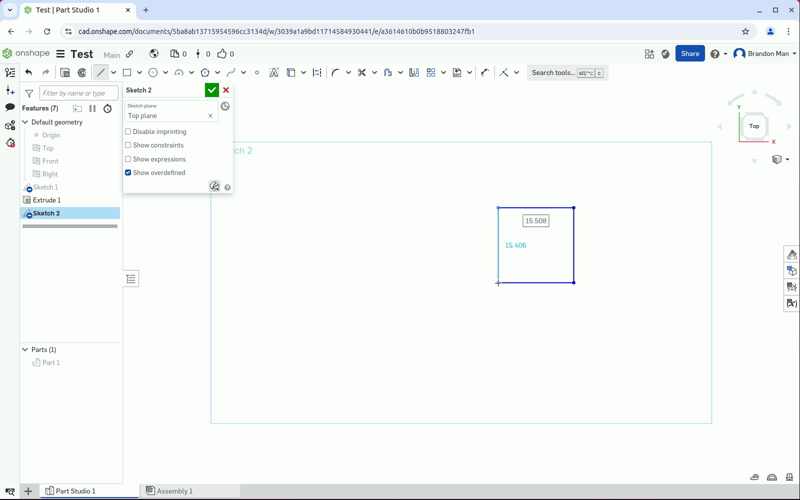
click(498, 282)
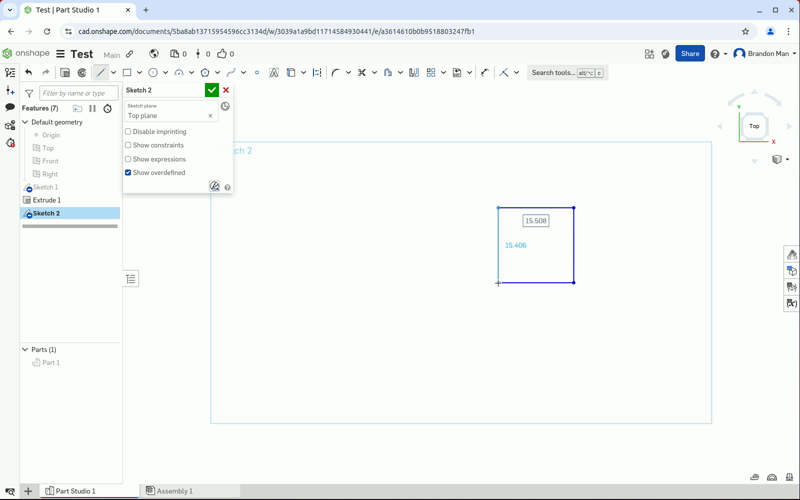
key(esc)
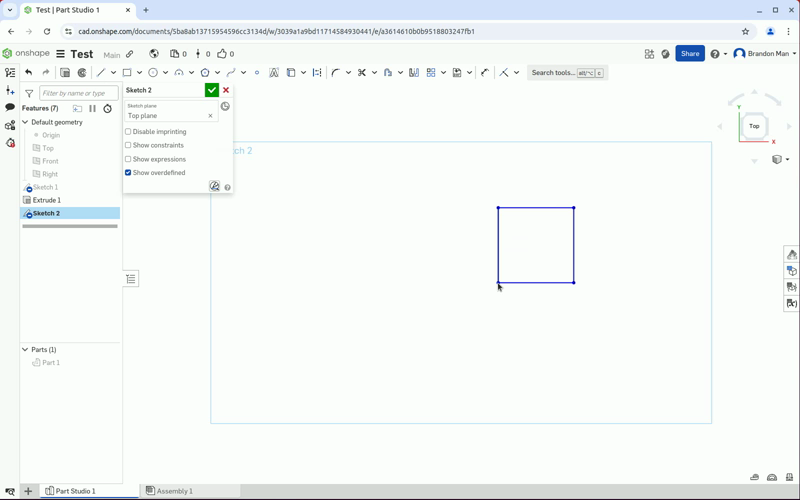
mouse_move(520, 275)
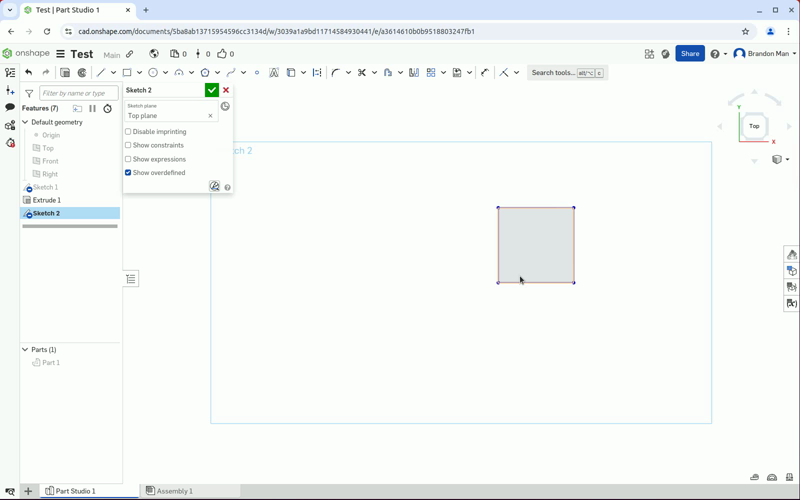
click(520, 275)
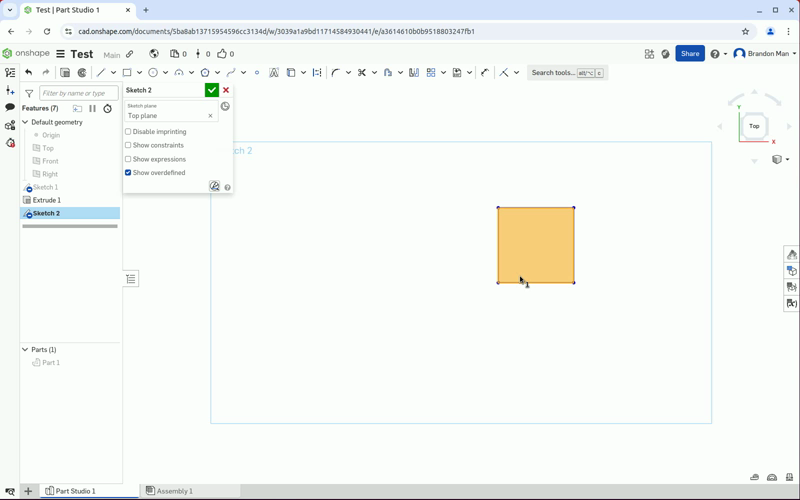
mouse_move(73, 352)
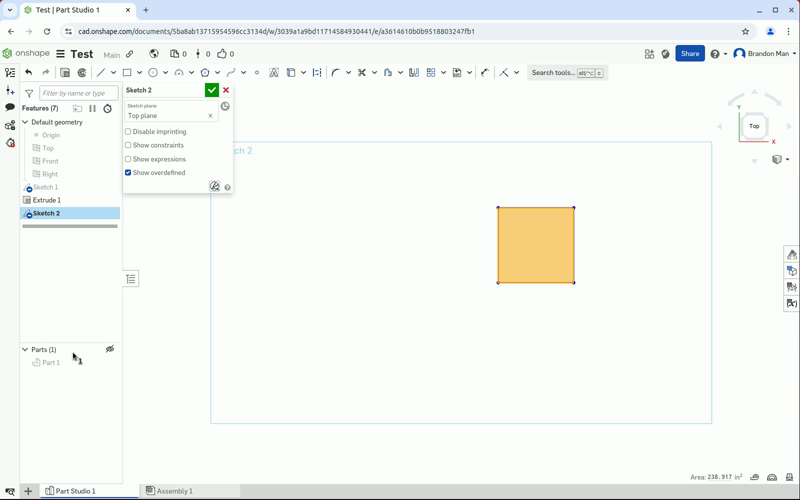
key(shift+y)
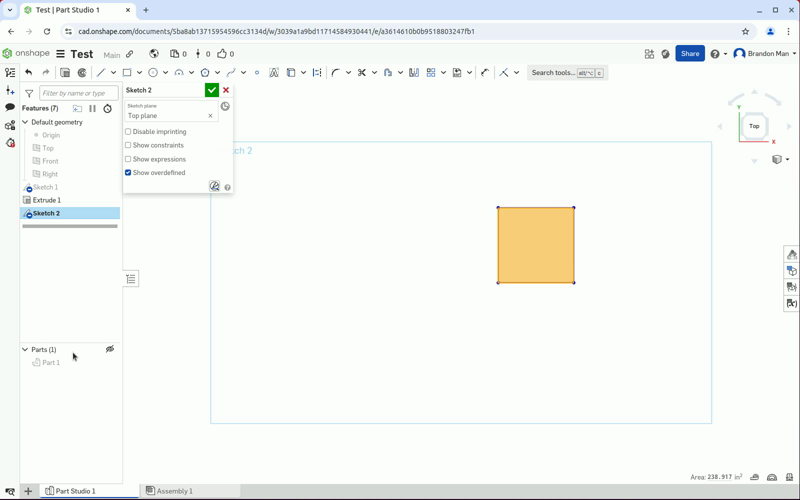
key(shift+e)
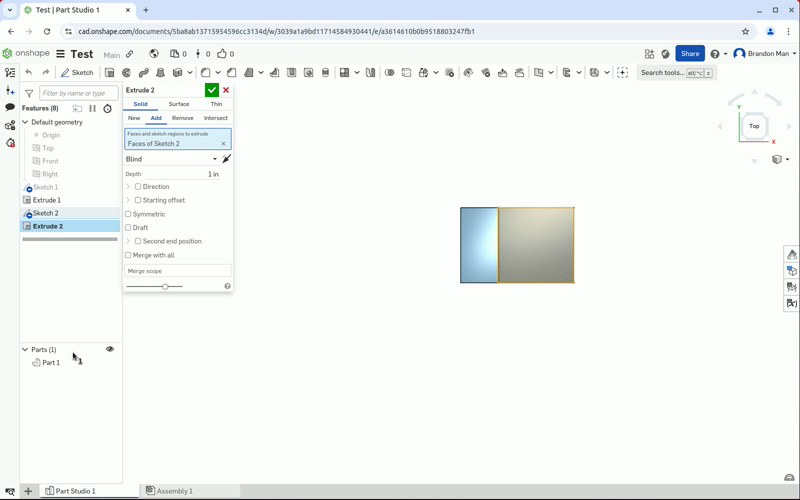
mouse_move(143, 106)
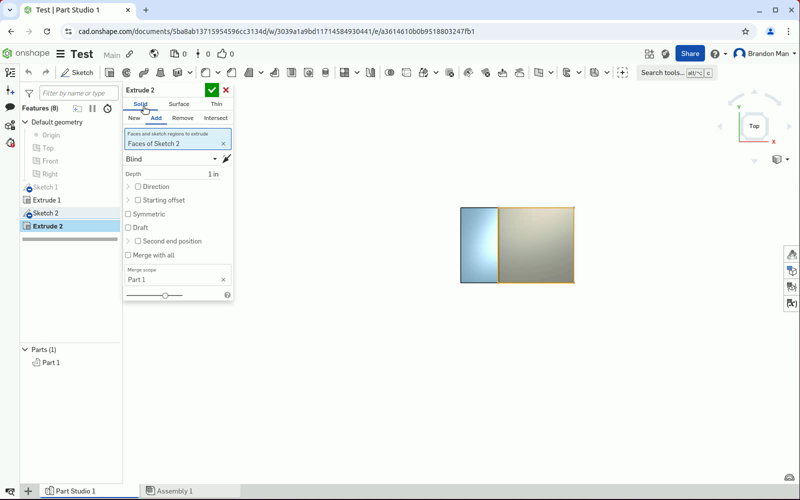
click(143, 106)
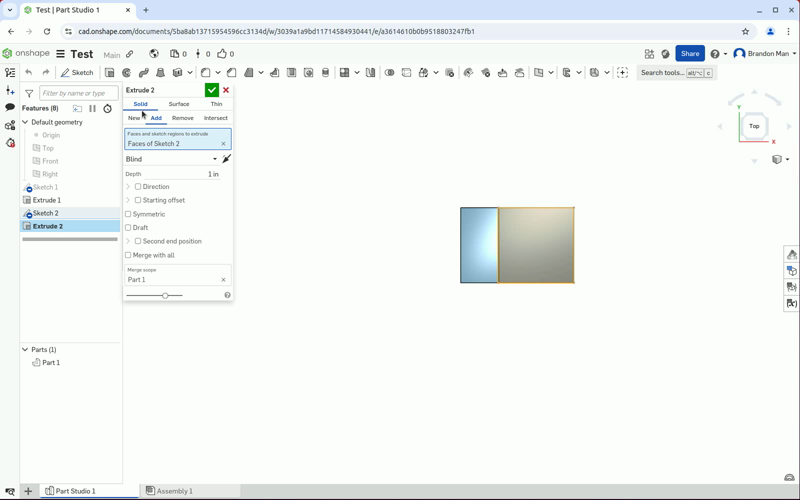
mouse_move(137, 120)
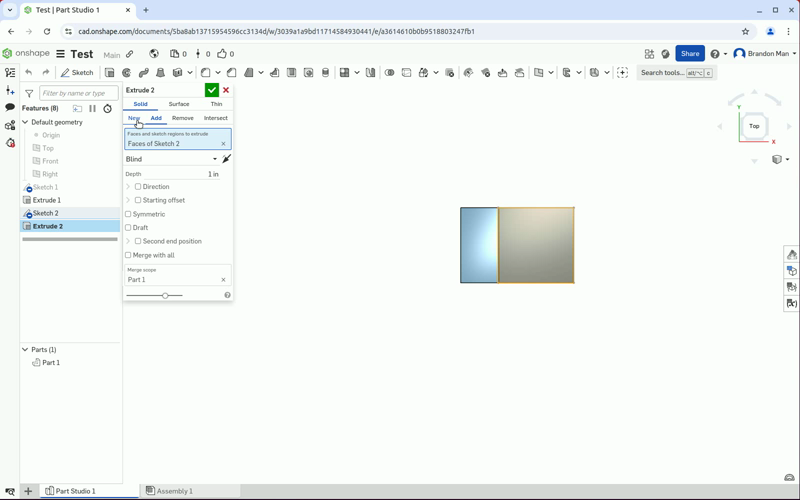
click(137, 120)
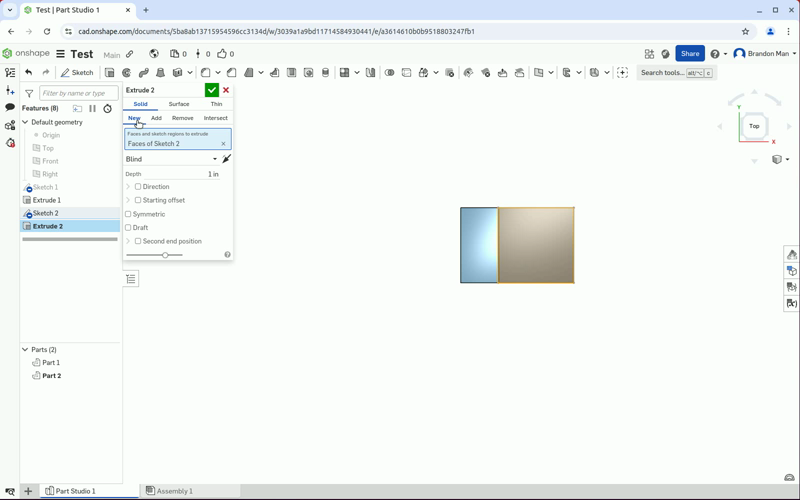
key(tab, 4)
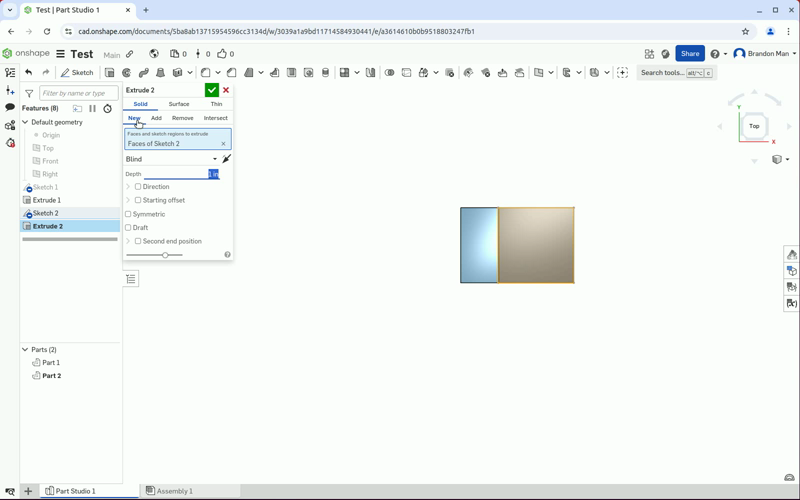
text(3.851)
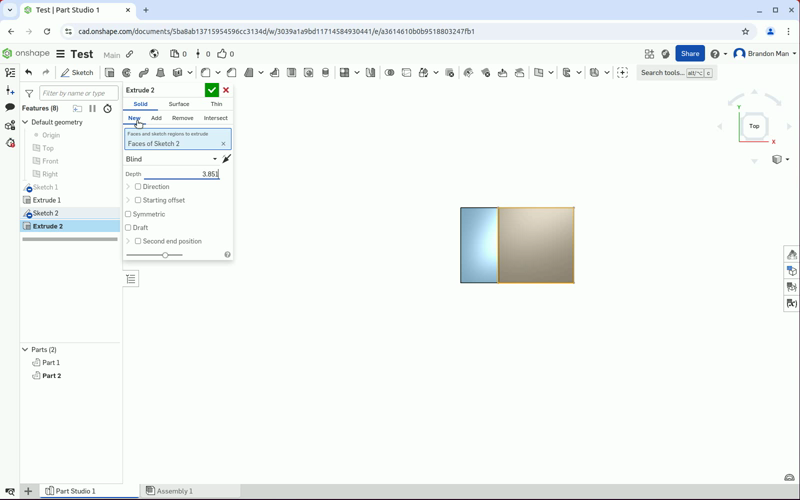
key(enter)
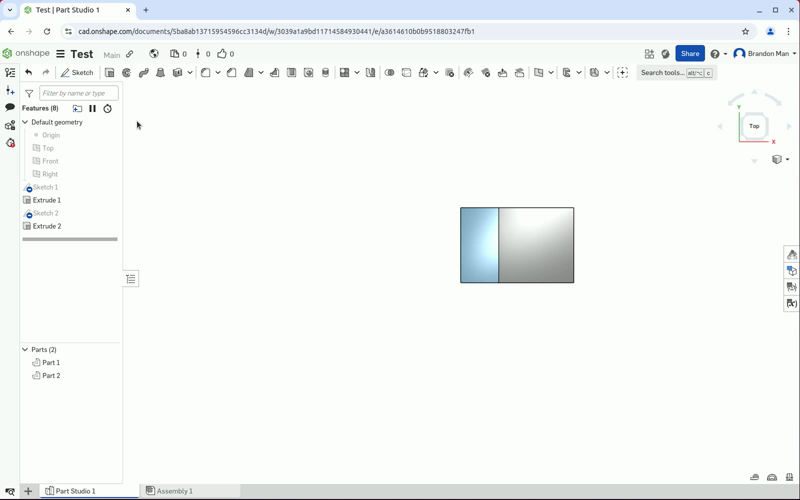
key(shift+h)
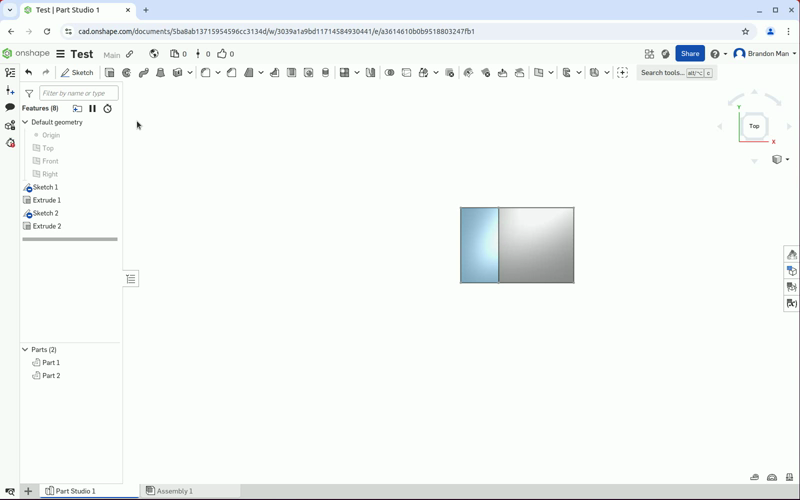
key(shift+h)
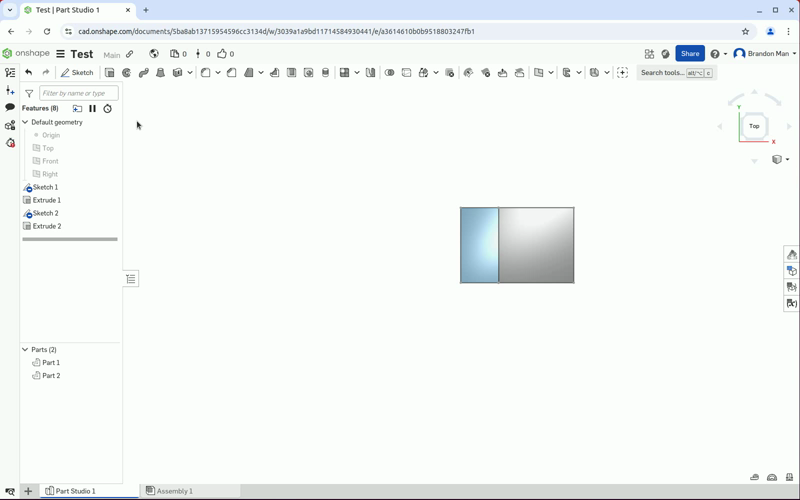
key(shift+7)
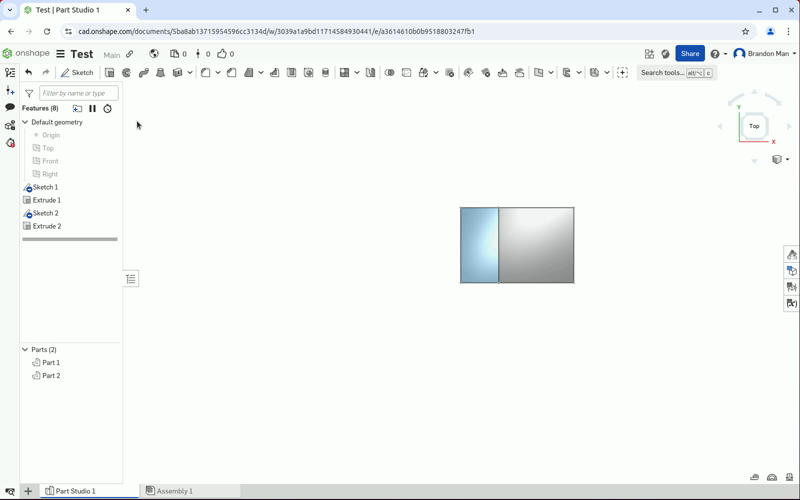
key(up, 3)
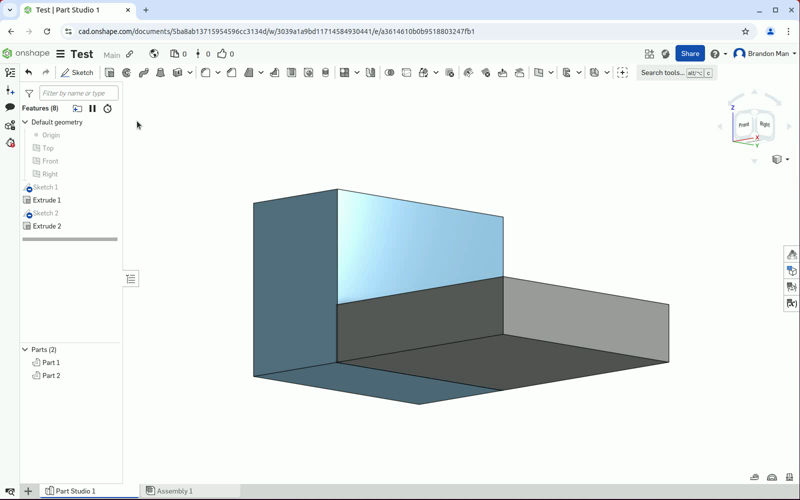
key(left, 3)
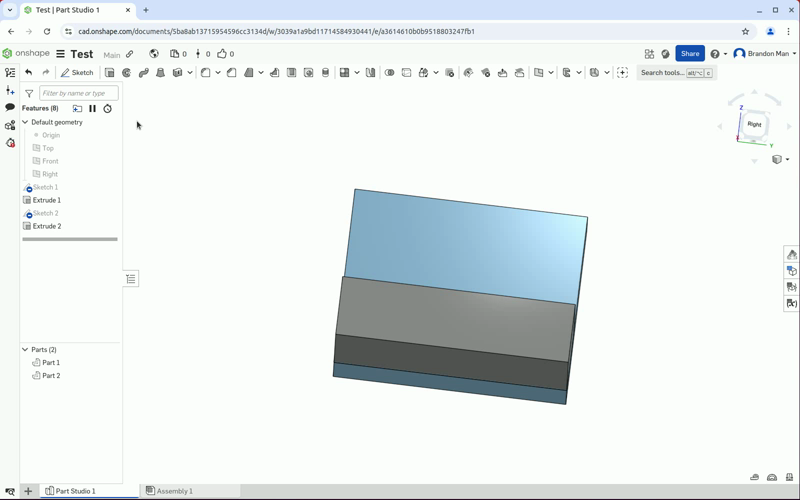
key(right, 3)
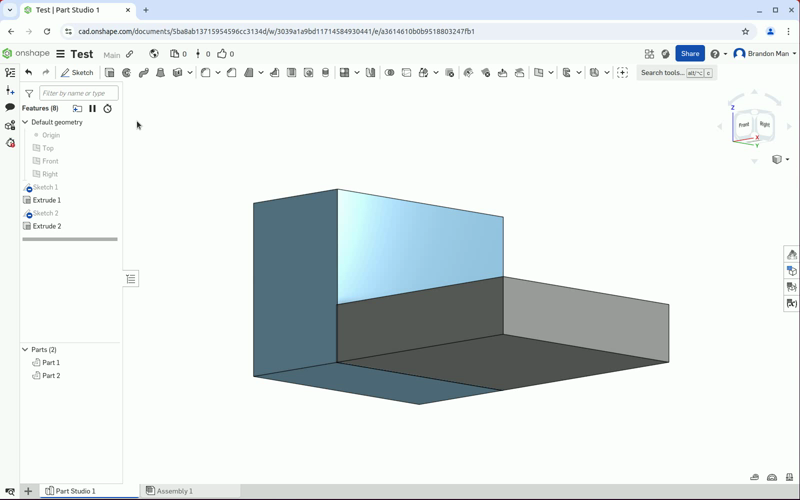
key(down, 3)
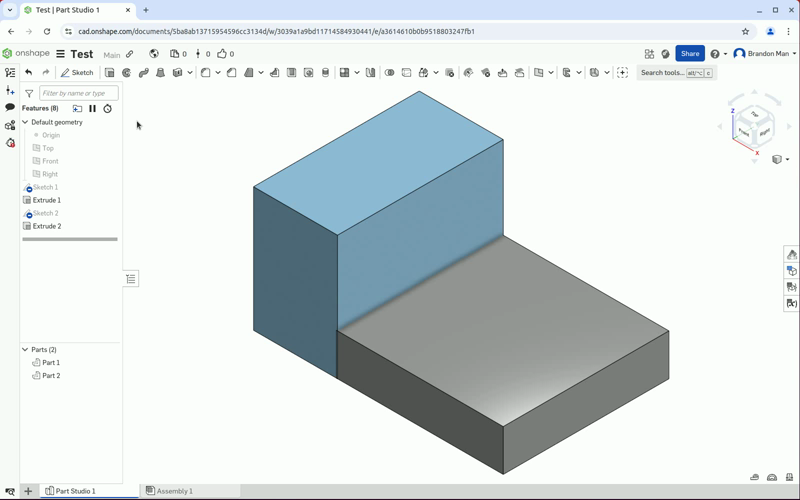
mouse_move(73, 189)
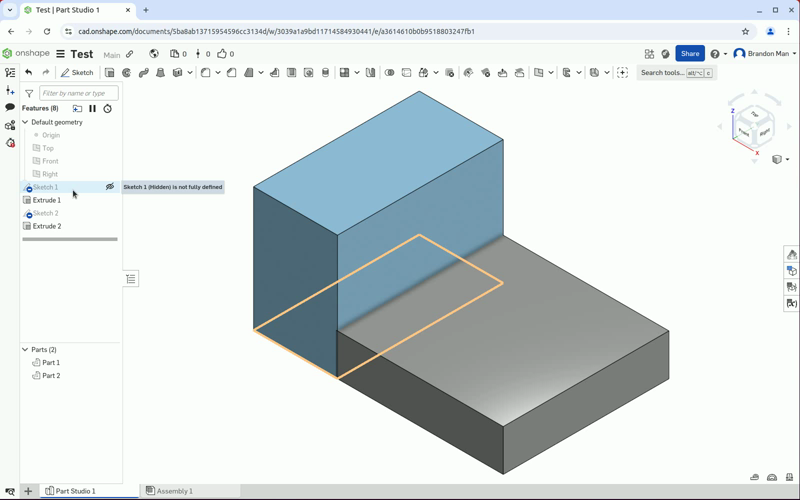
click(73, 189)